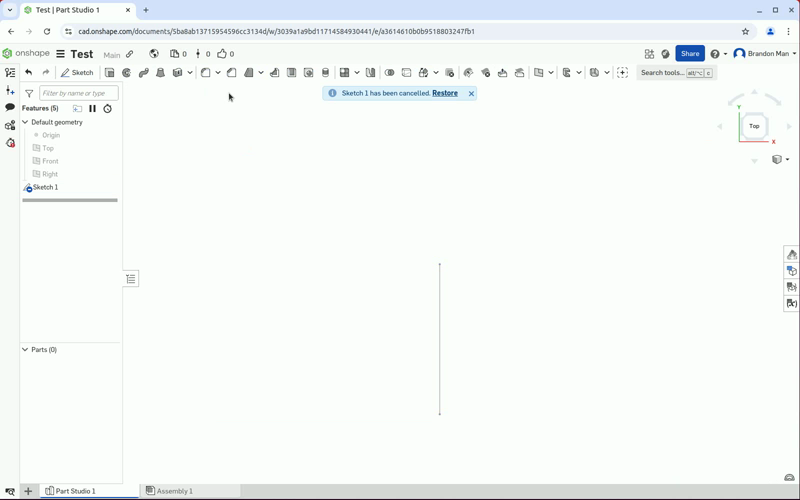
key(shift+h)
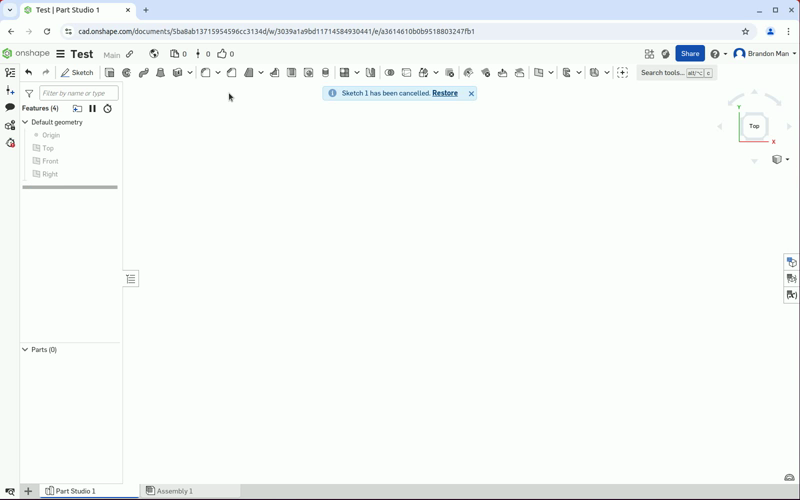
mouse_move(73, 352)
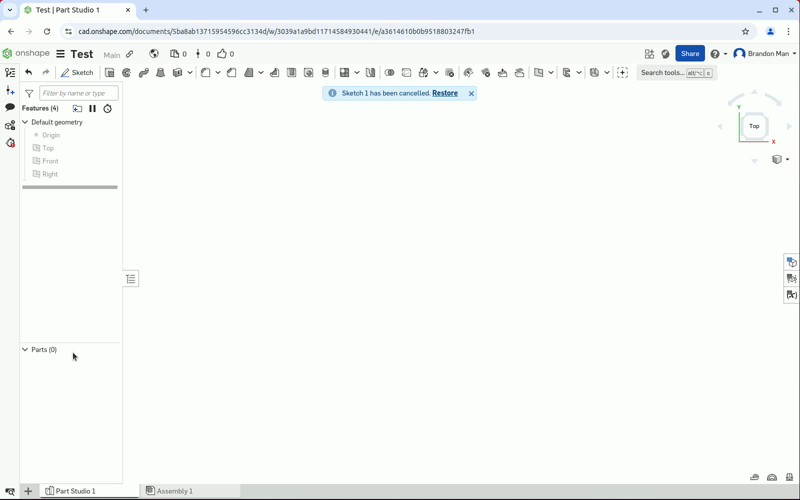
key(y)
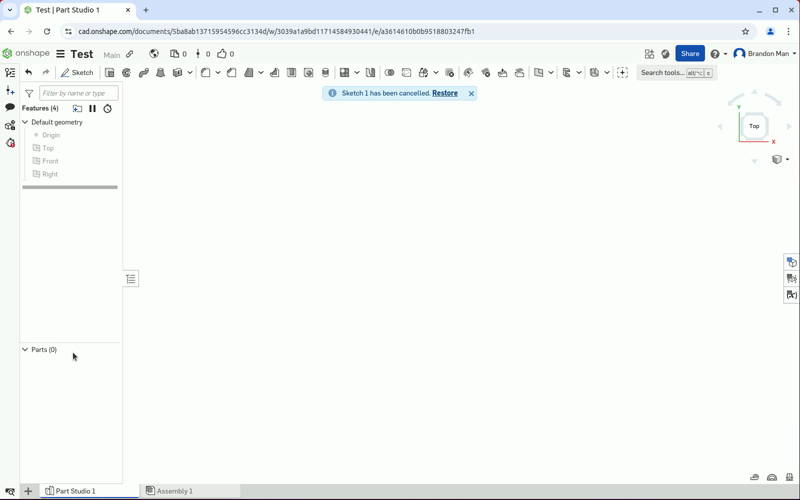
key(shift+p)
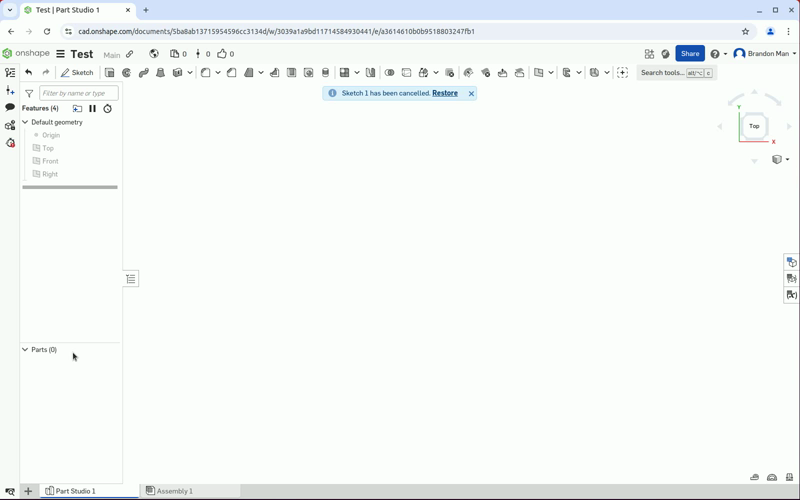
key(space)
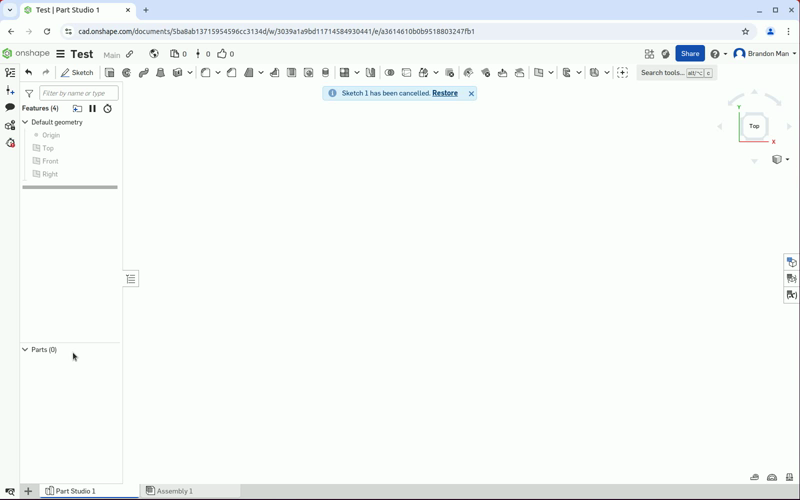
key_down(shift)
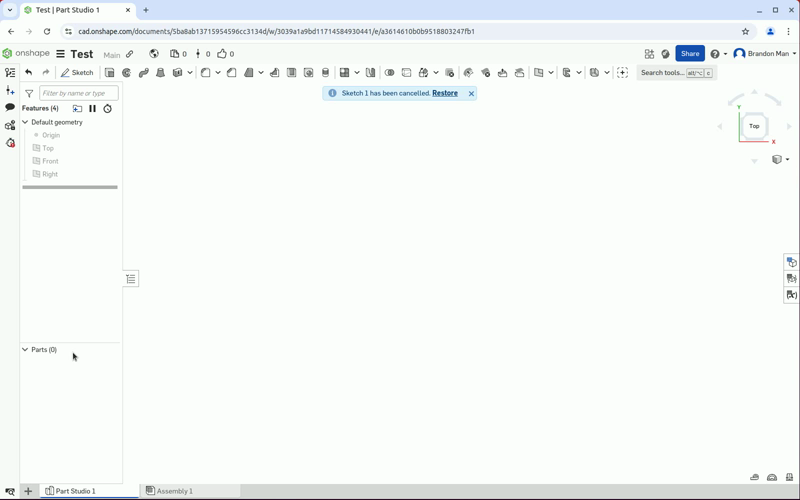
key(up)
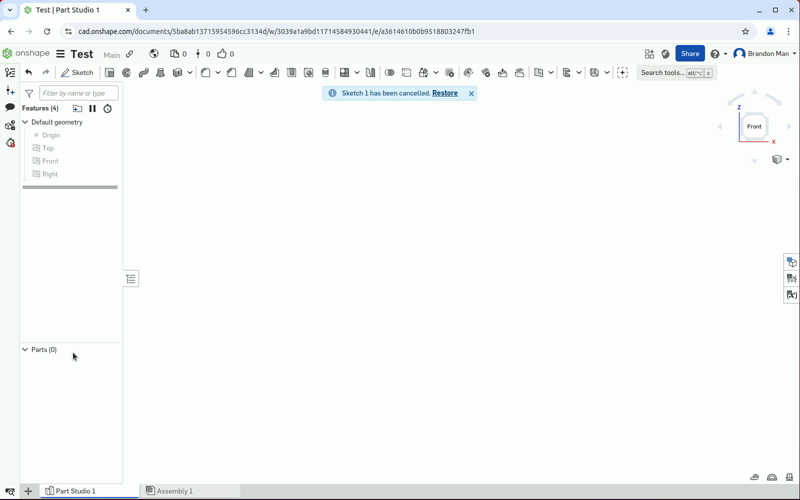
key_up(shift)
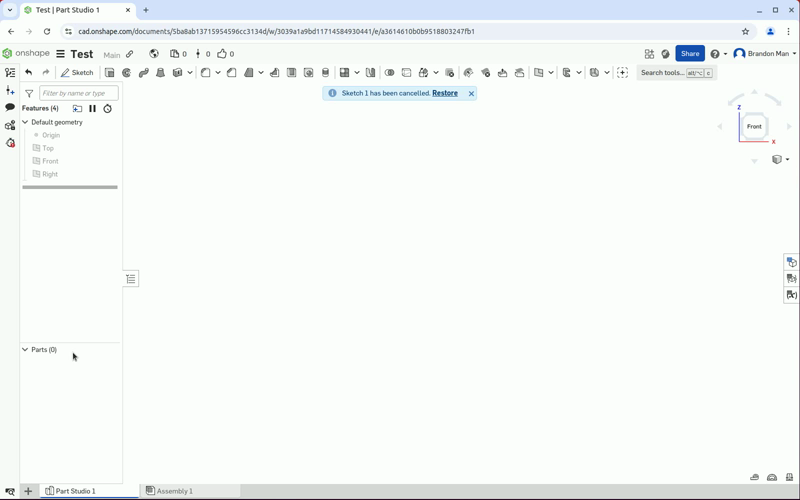
mouse_move(73, 352)
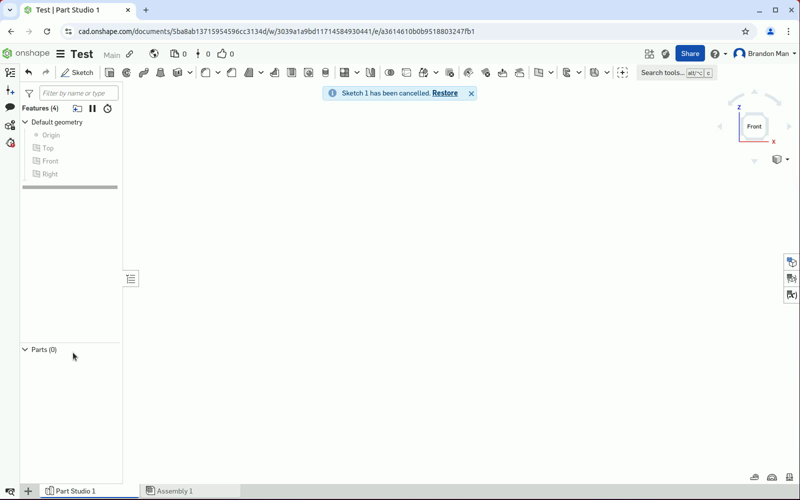
key(shift+y)
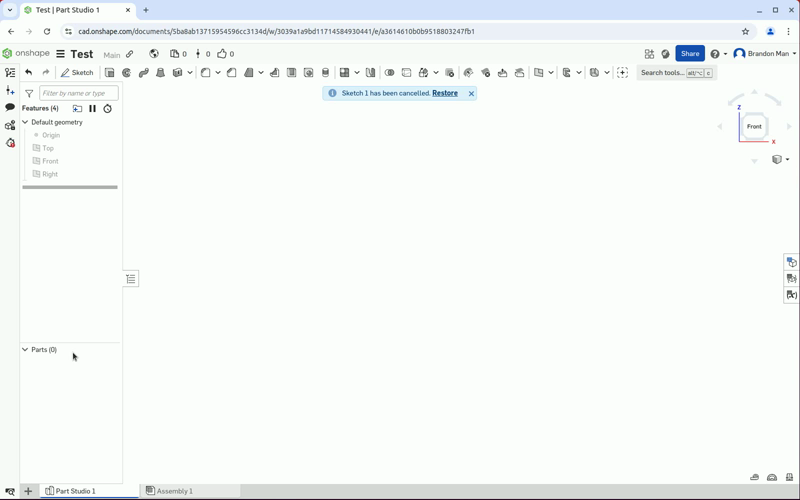
key(shift+s)
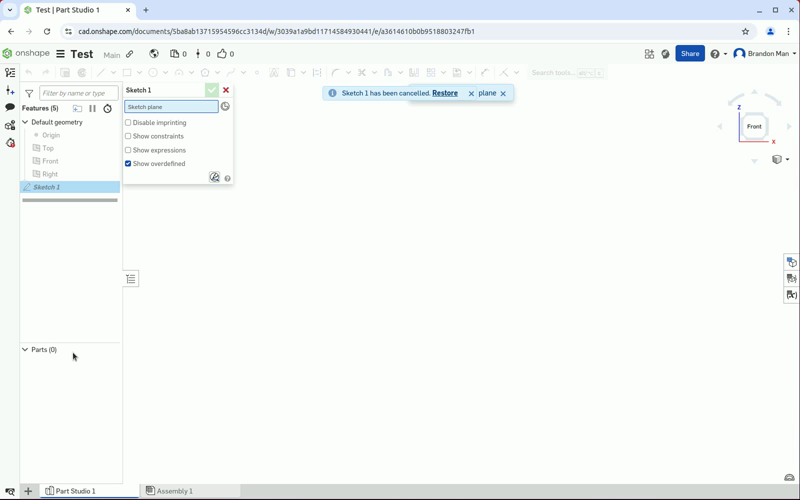
mouse_move(73, 163)
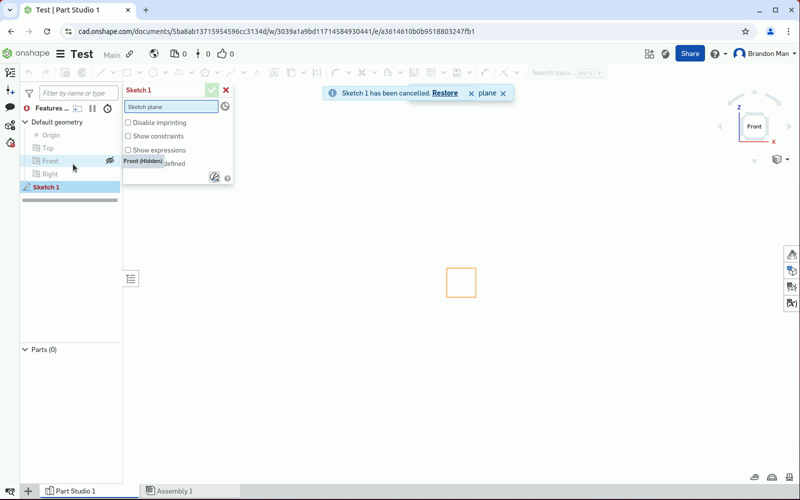
click(73, 163)
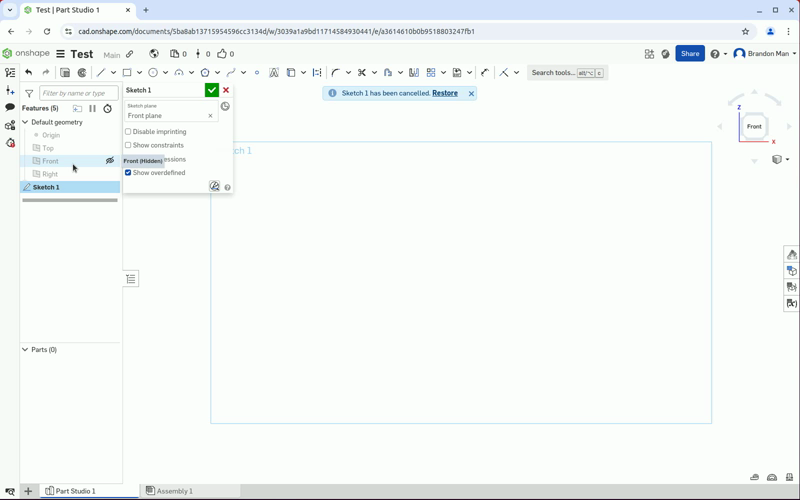
mouse_move(73, 352)
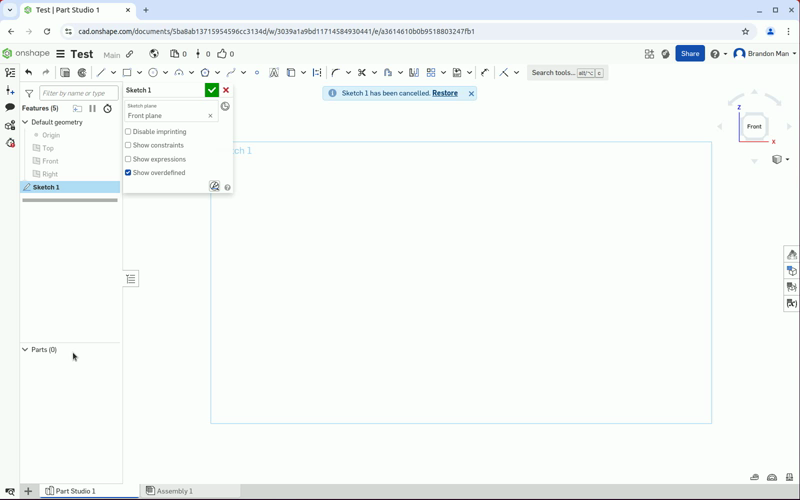
key(y)
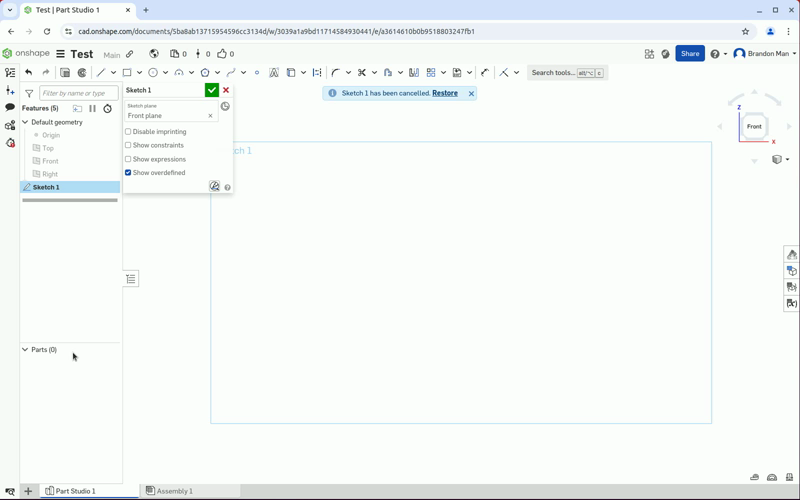
key(l)
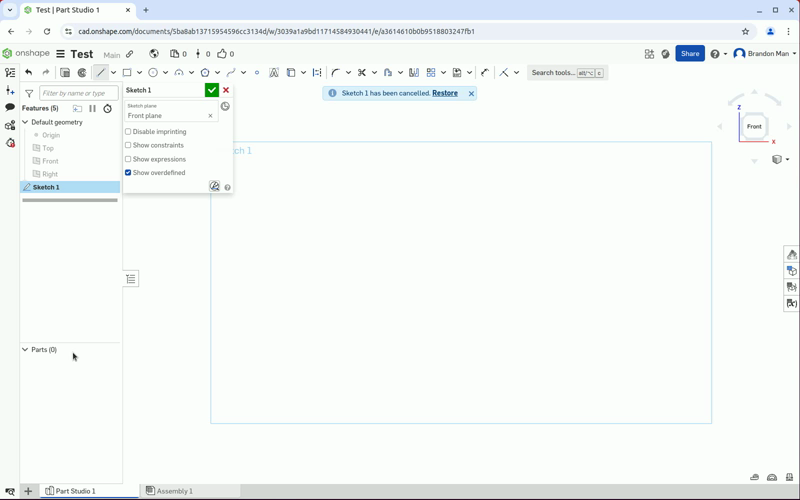
key_down(shift)
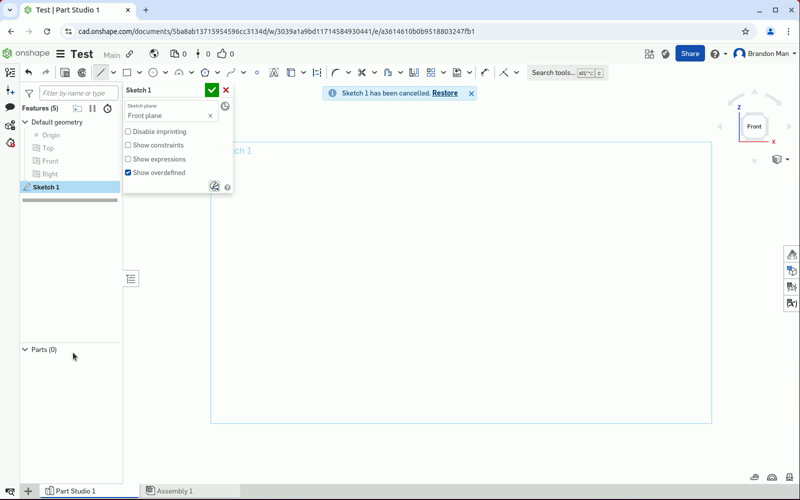
mouse_move(348, 351)
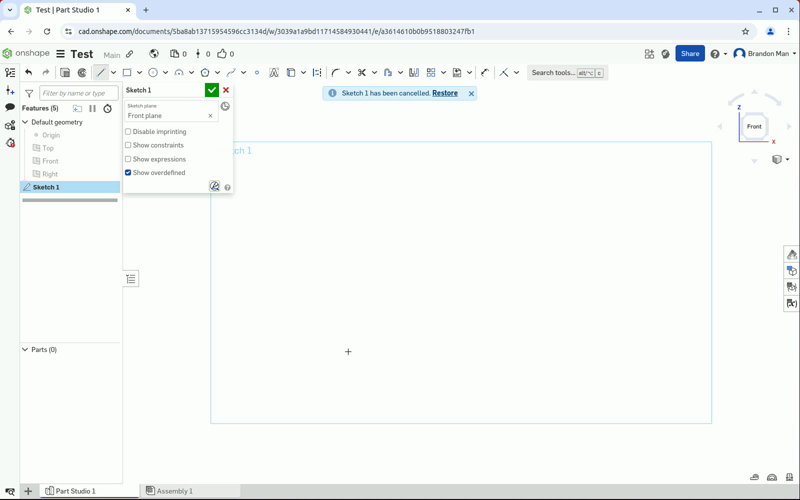
click(348, 351)
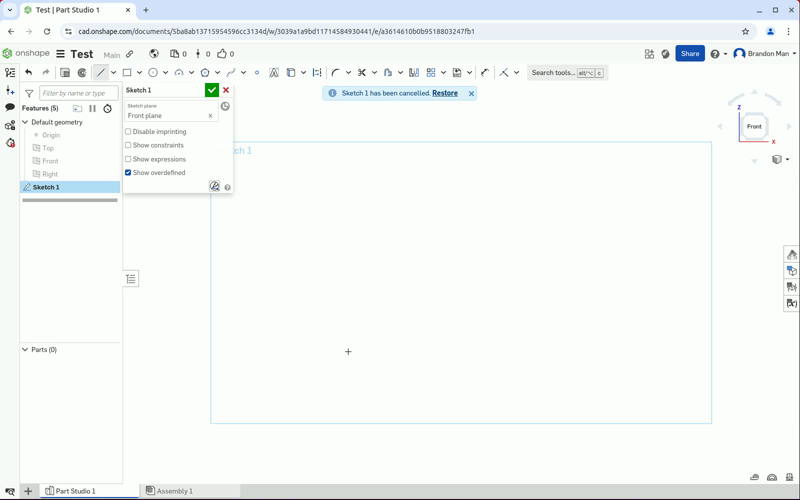
key_up(shift)
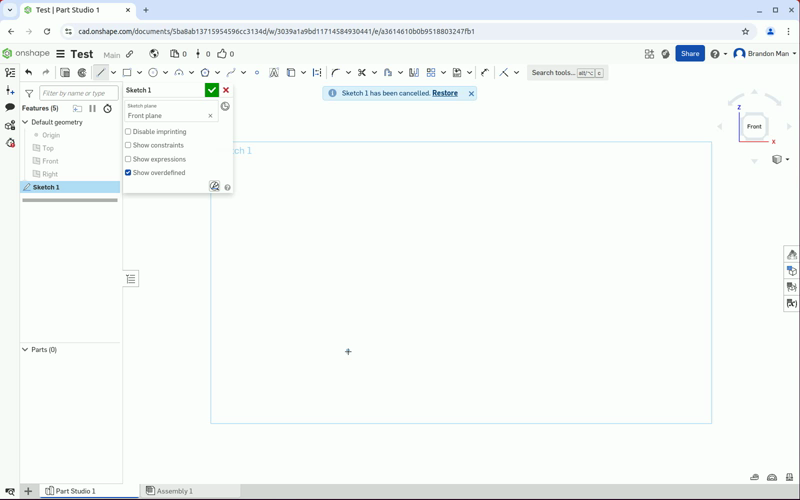
key_down(shift)
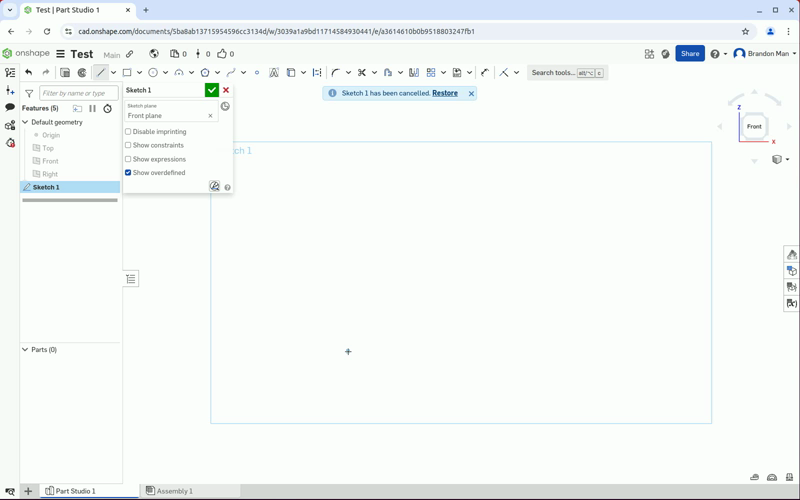
mouse_move(555, 351)
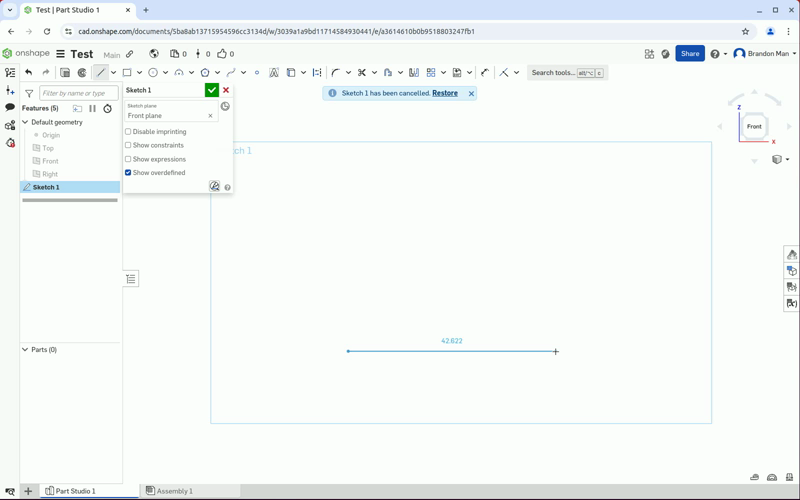
click(555, 351)
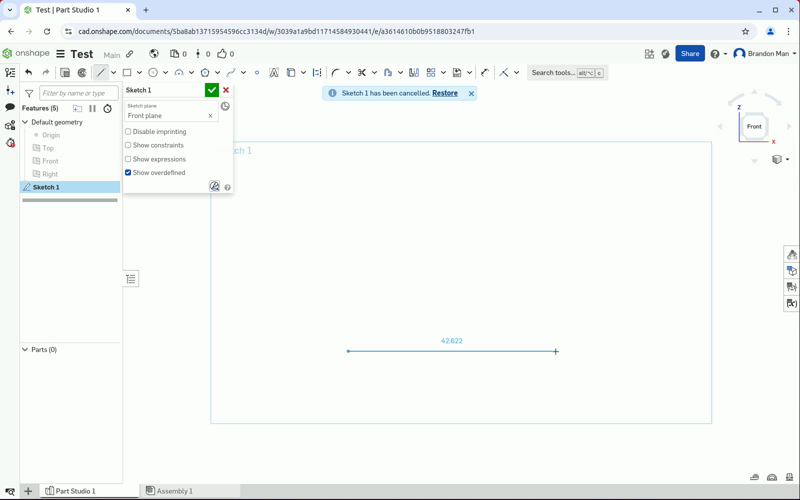
key_up(shift)
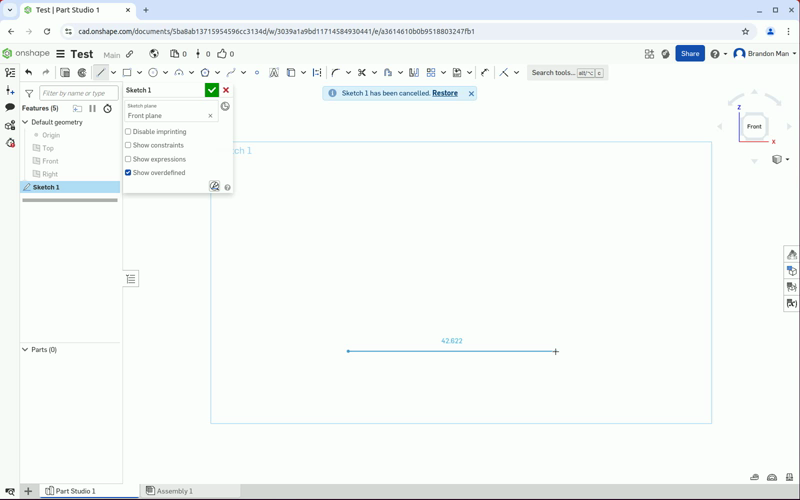
key_down(shift)
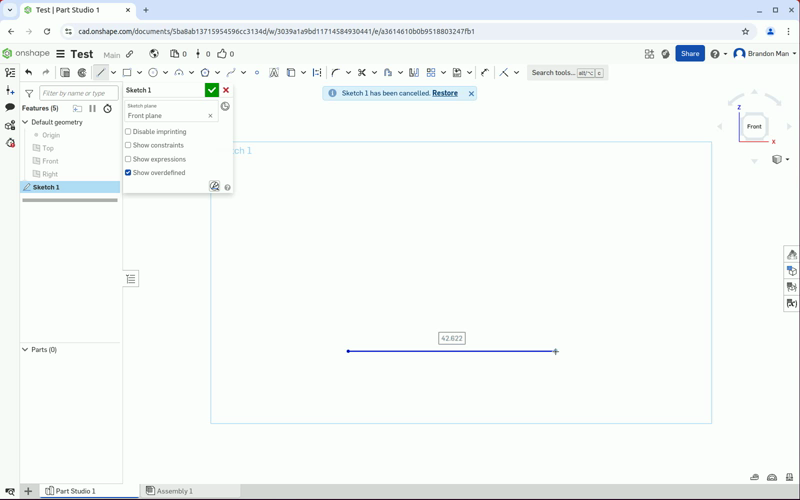
mouse_move(555, 246)
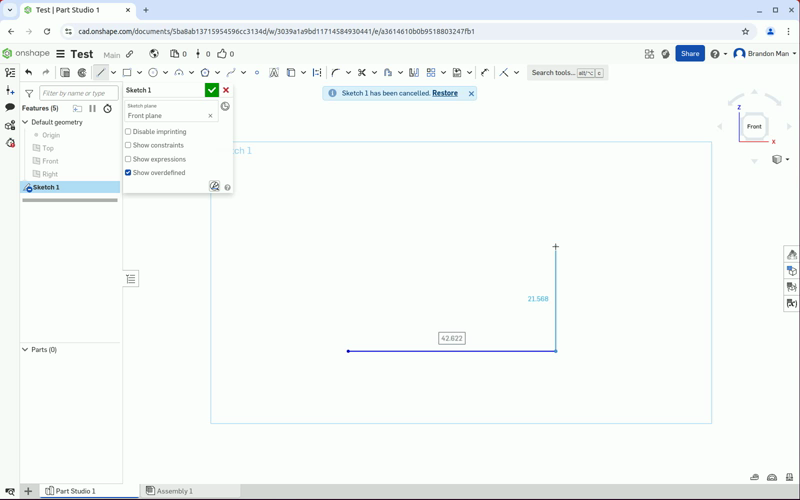
click(555, 246)
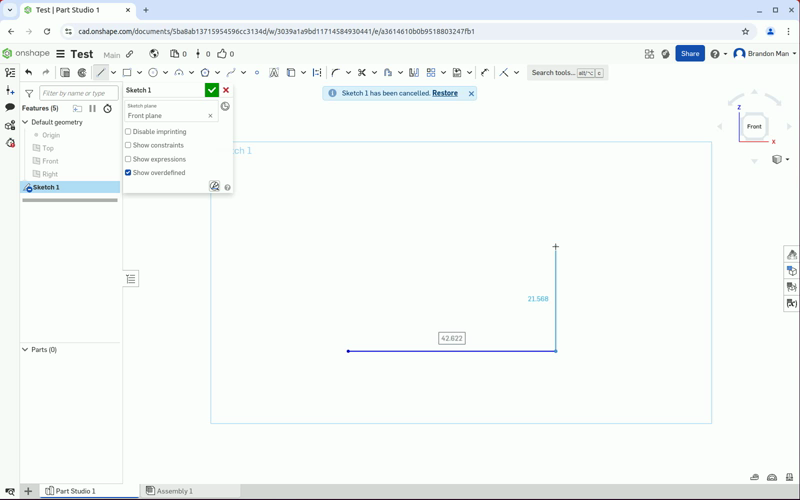
key_up(shift)
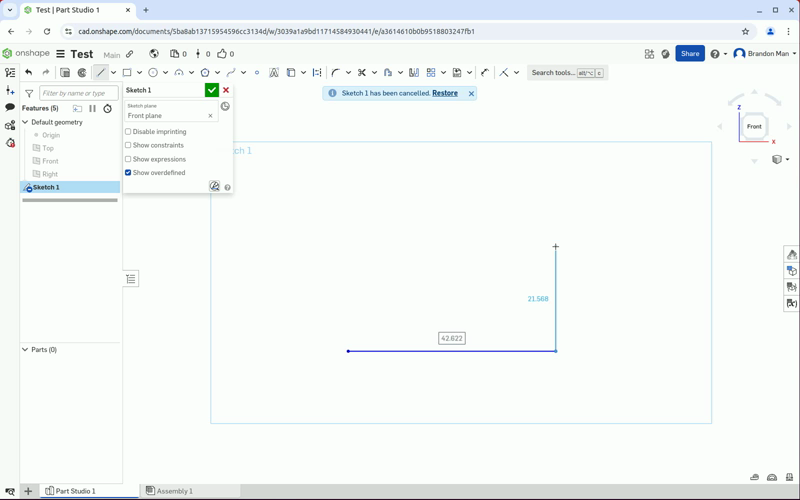
key_down(shift)
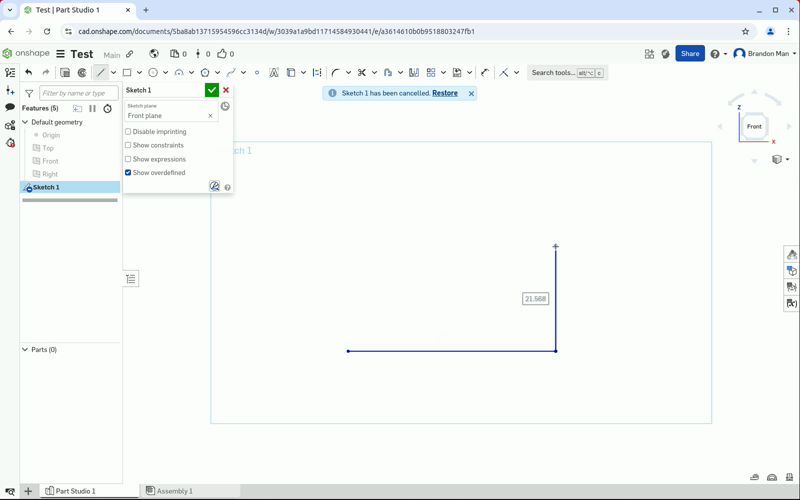
mouse_move(348, 246)
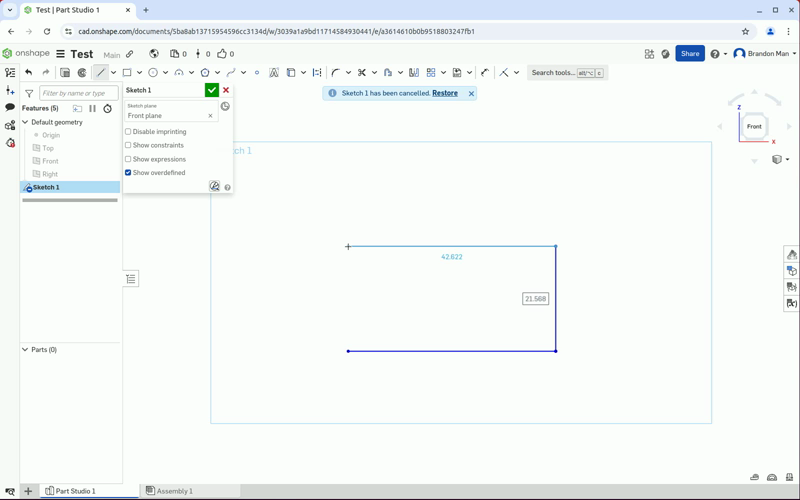
click(348, 246)
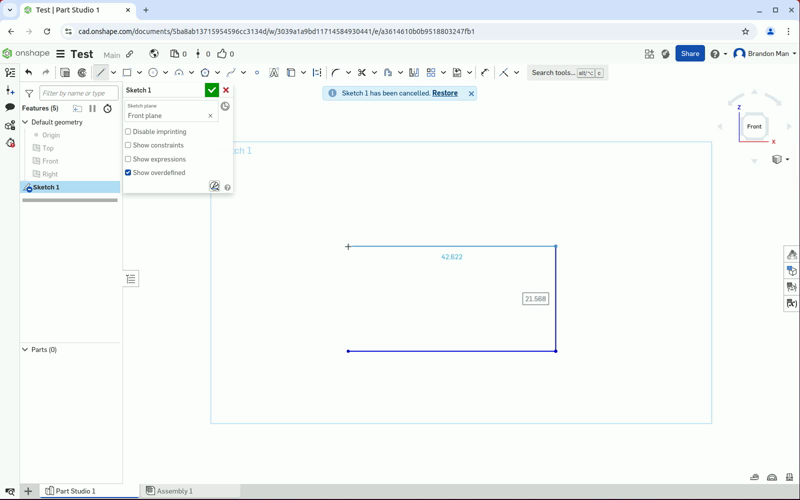
key_up(shift)
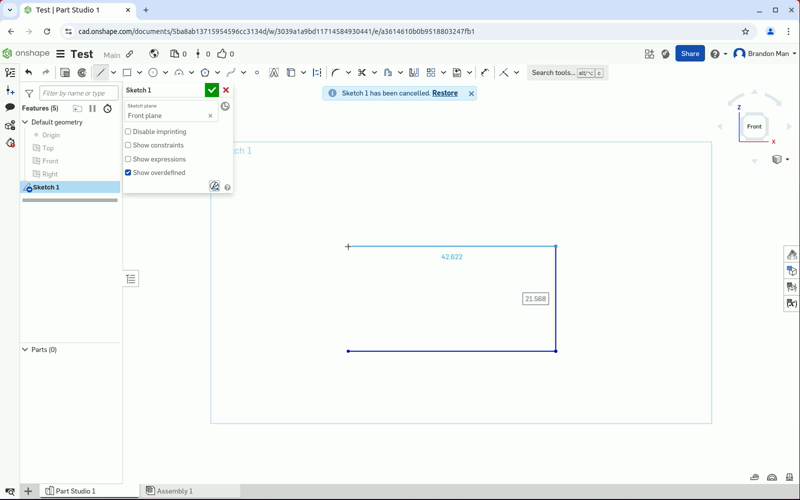
key_down(shift)
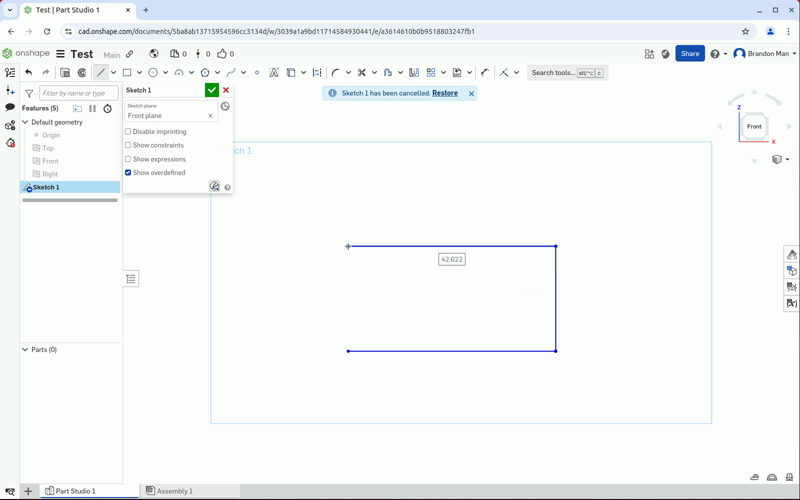
mouse_move(348, 351)
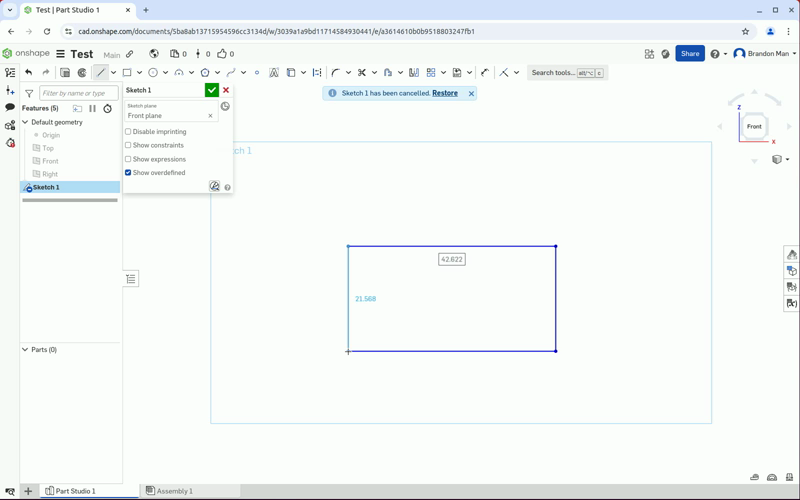
key_up(shift)
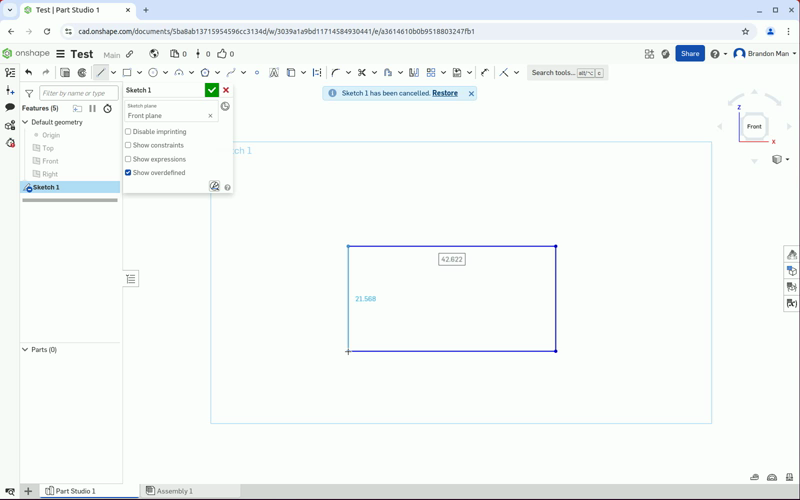
click(348, 351)
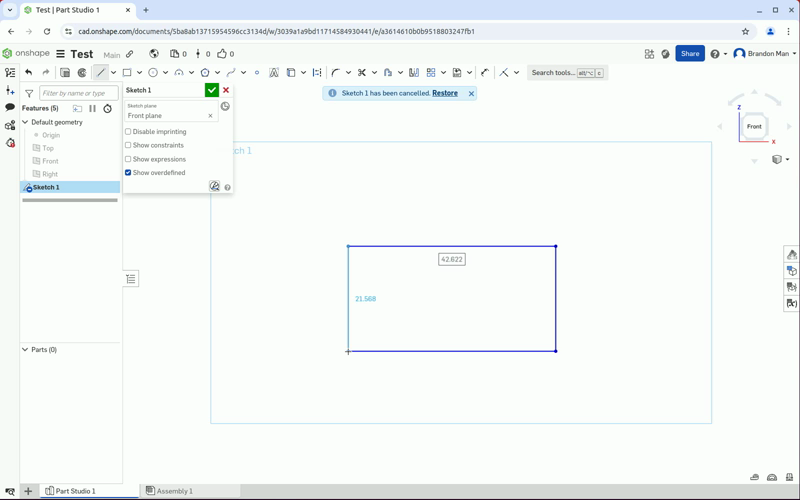
key(esc)
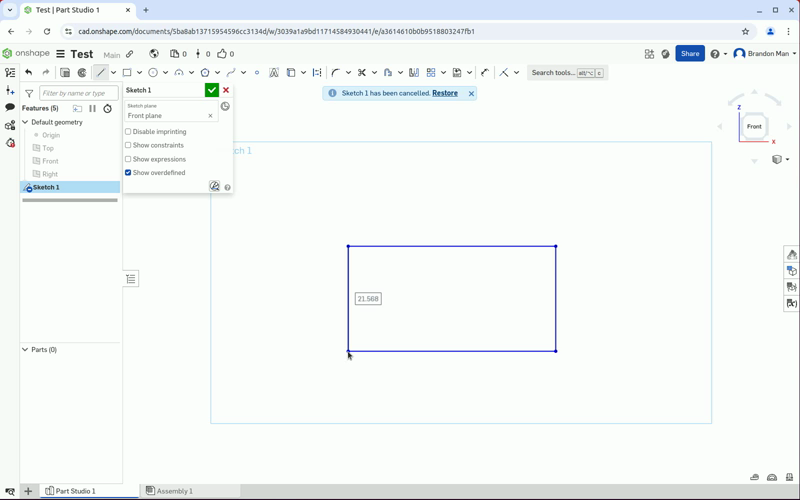
mouse_move(426, 280)
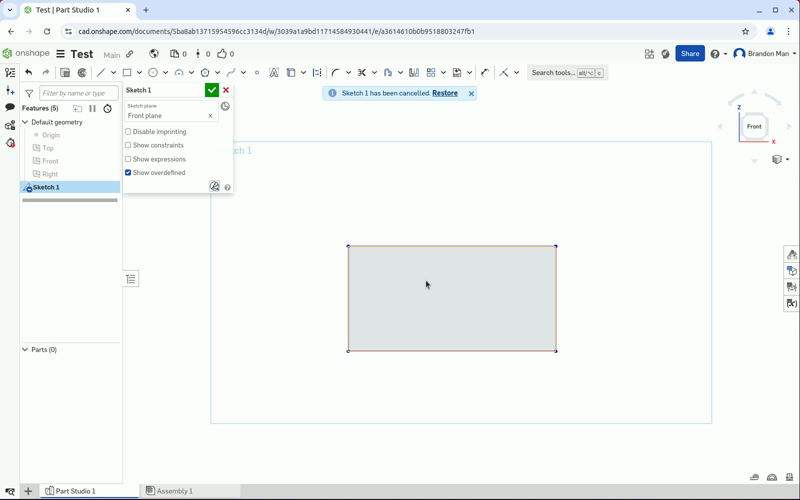
click(426, 280)
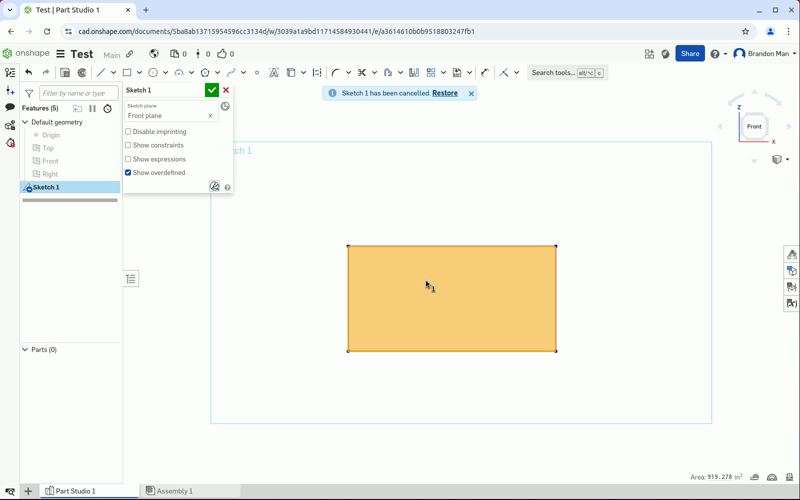
mouse_move(73, 352)
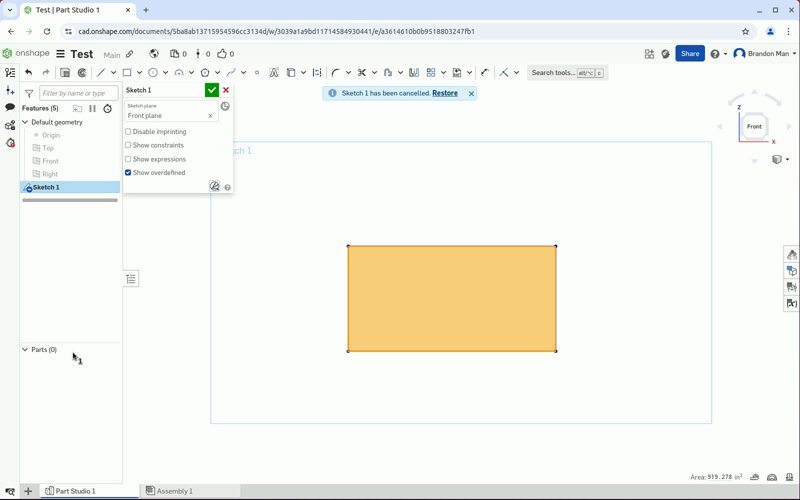
key(shift+y)
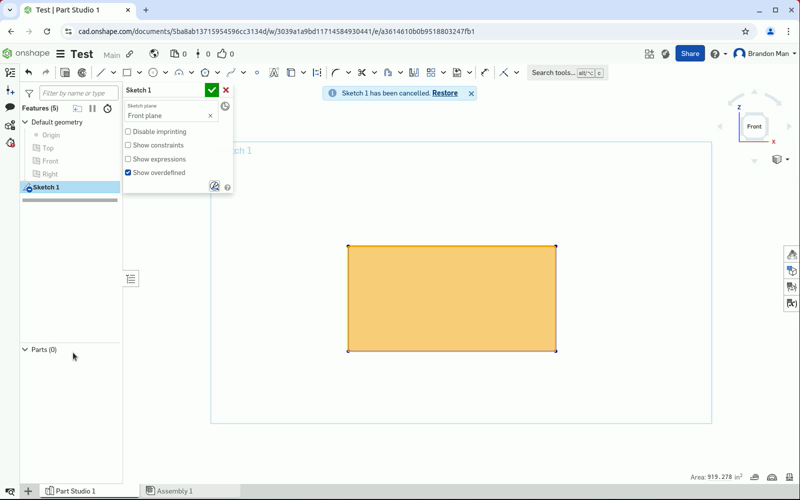
key(shift+e)
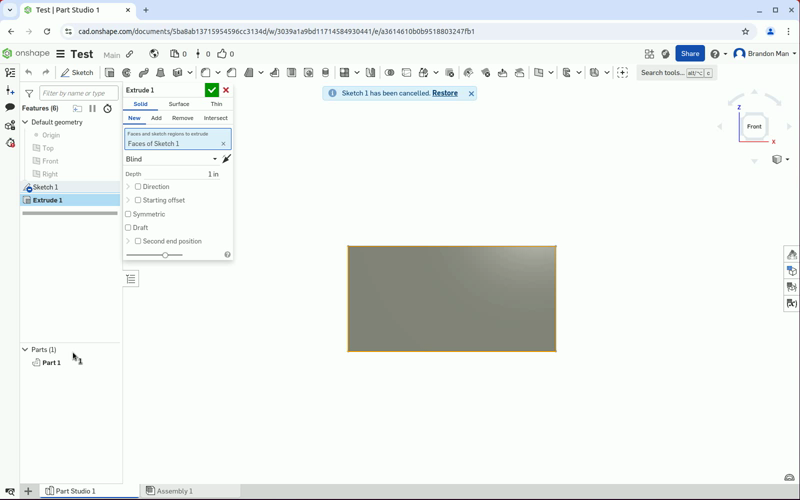
mouse_move(143, 106)
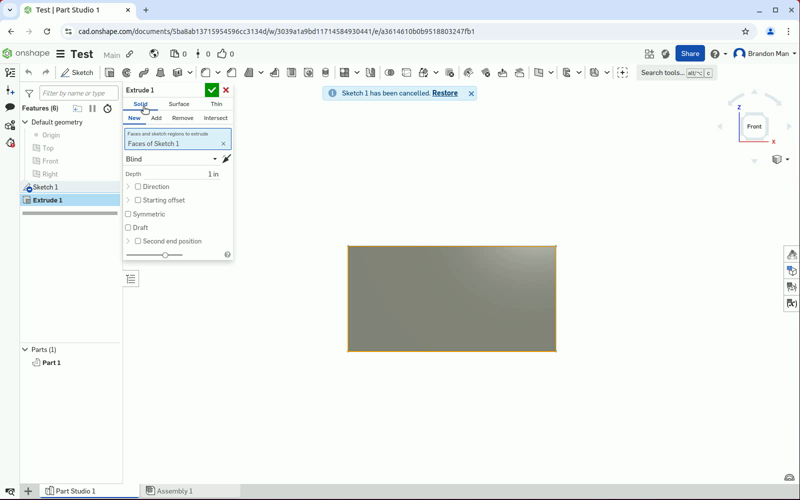
click(143, 106)
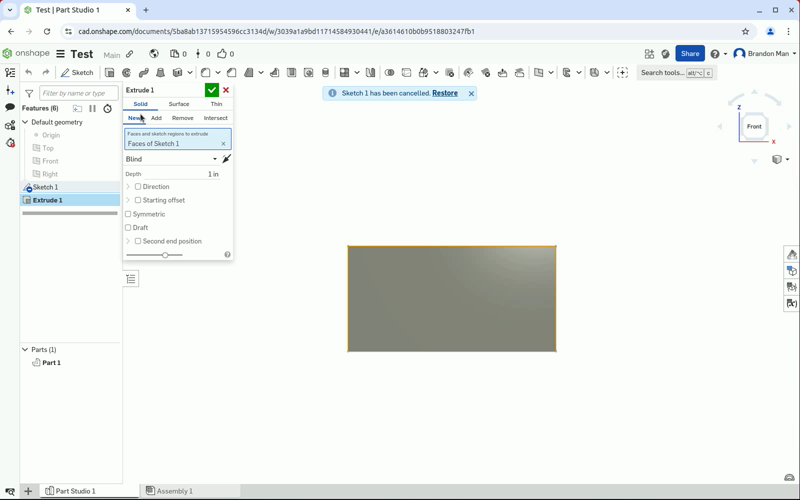
mouse_move(137, 120)
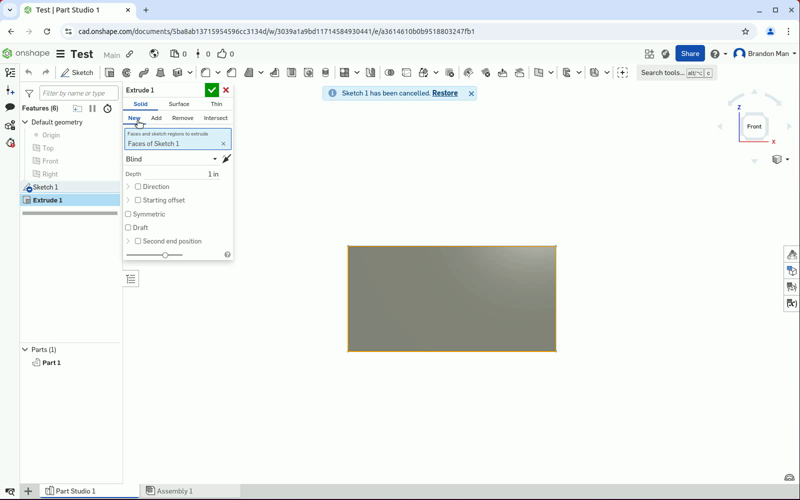
click(137, 120)
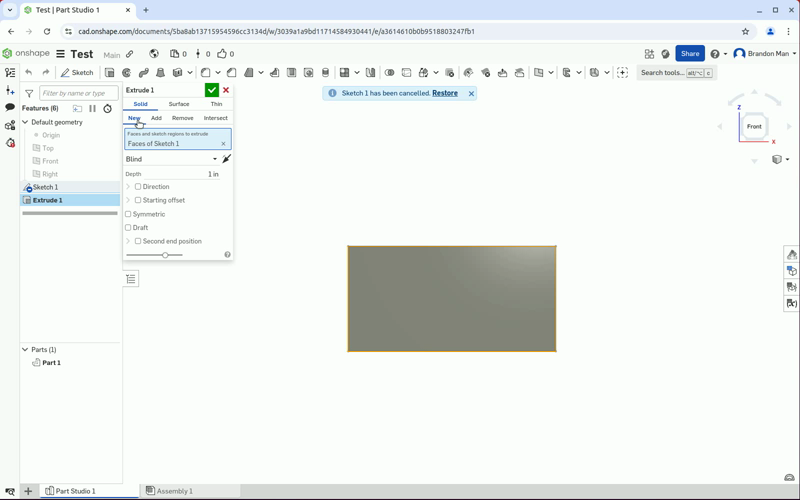
key(tab, 4)
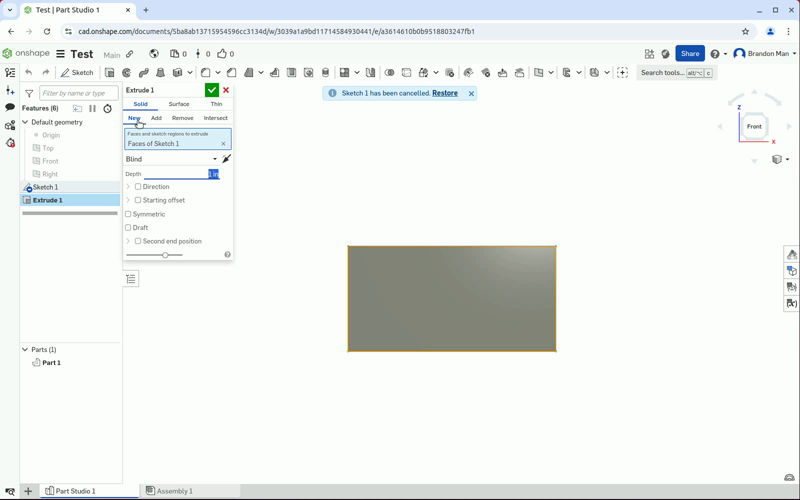
text(21.423)
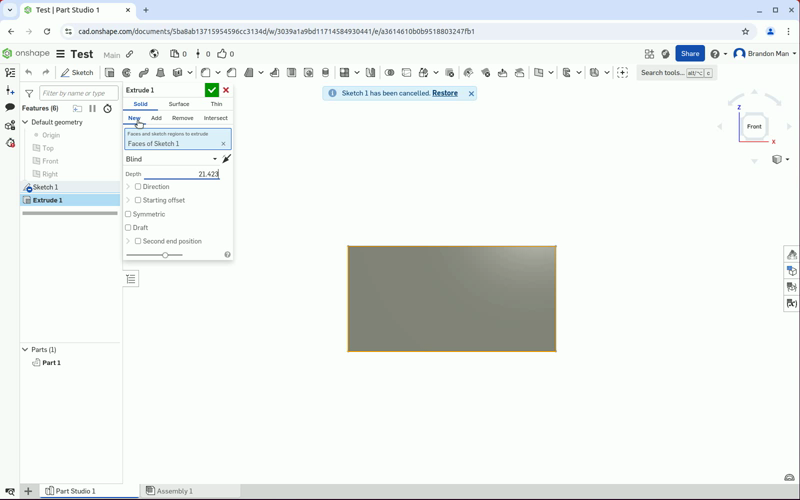
key(enter)
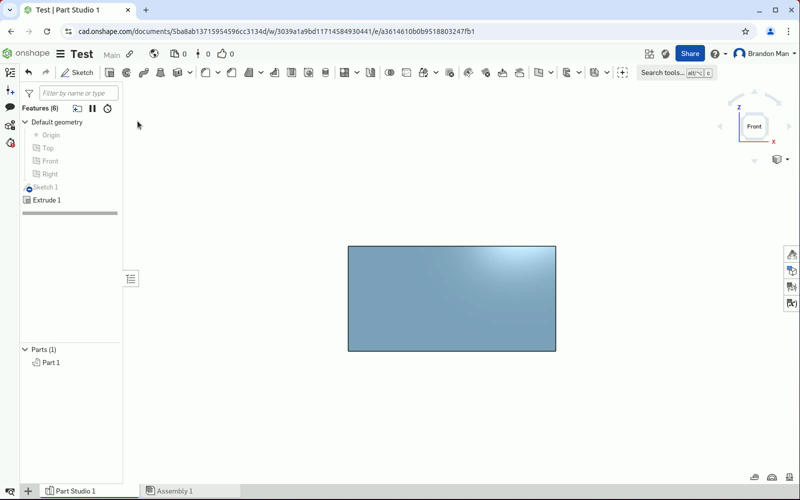
key(shift+h)
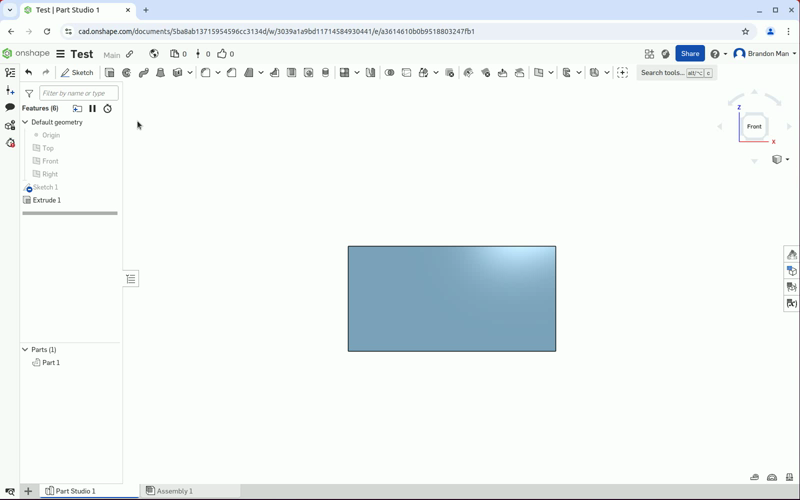
key(shift+h)
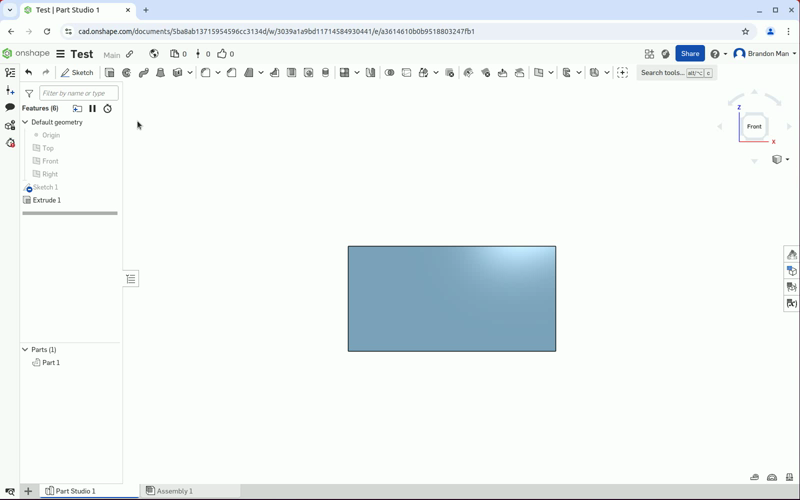
mouse_move(73, 189)
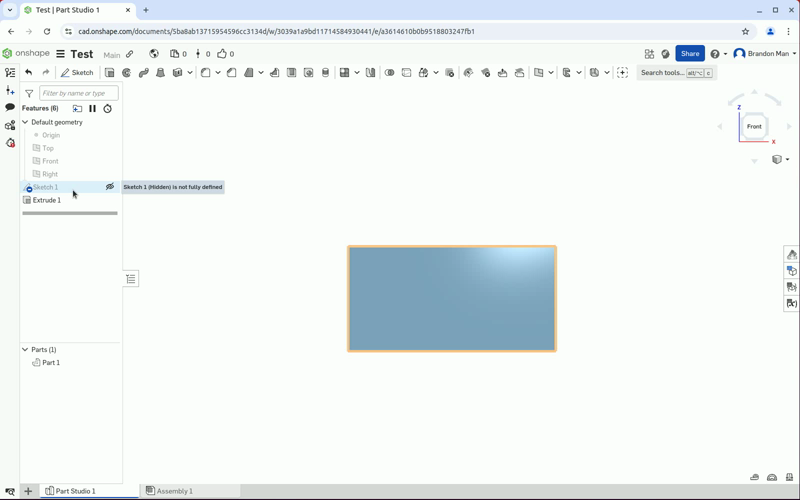
click(73, 189)
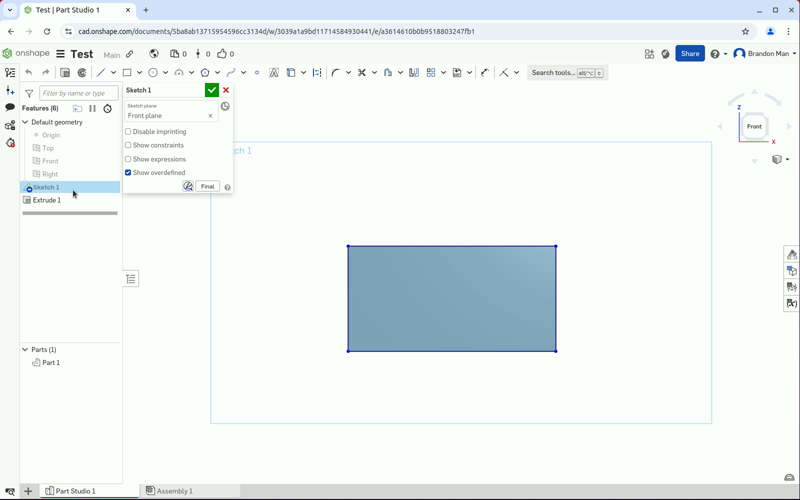
mouse_move(229, 92)
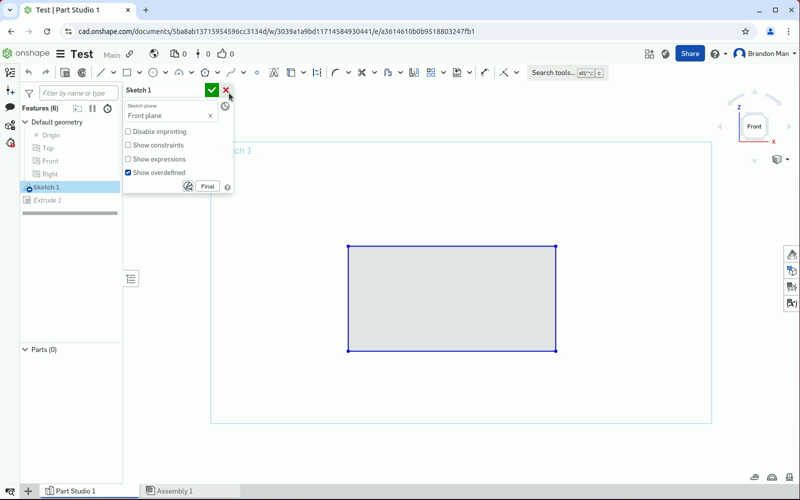
click(229, 92)
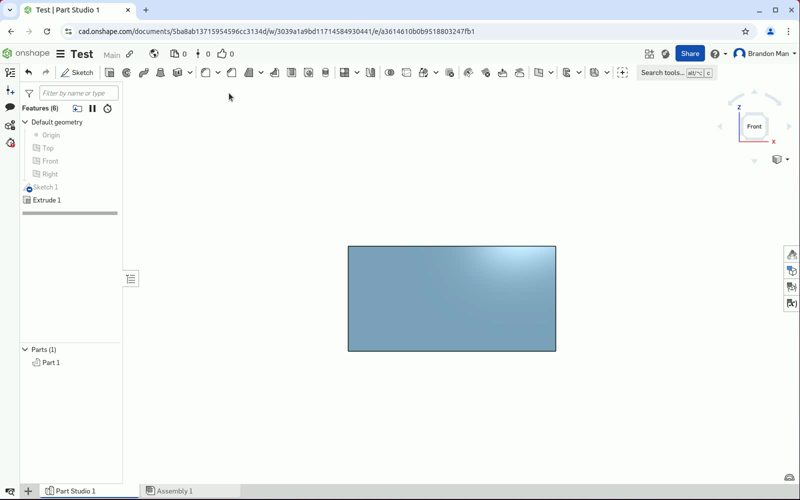
mouse_move(541, 75)
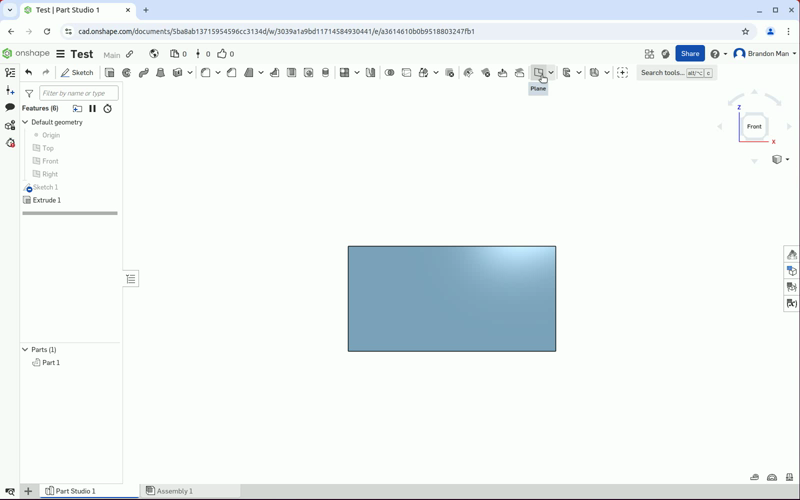
click(541, 75)
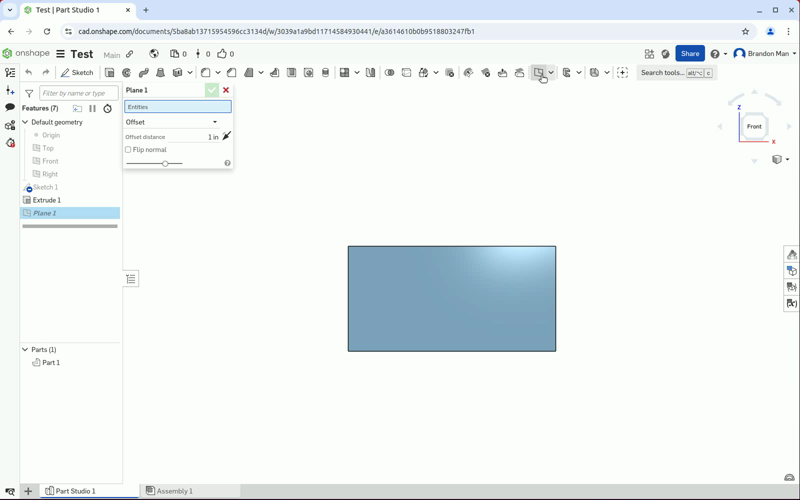
mouse_move(73, 163)
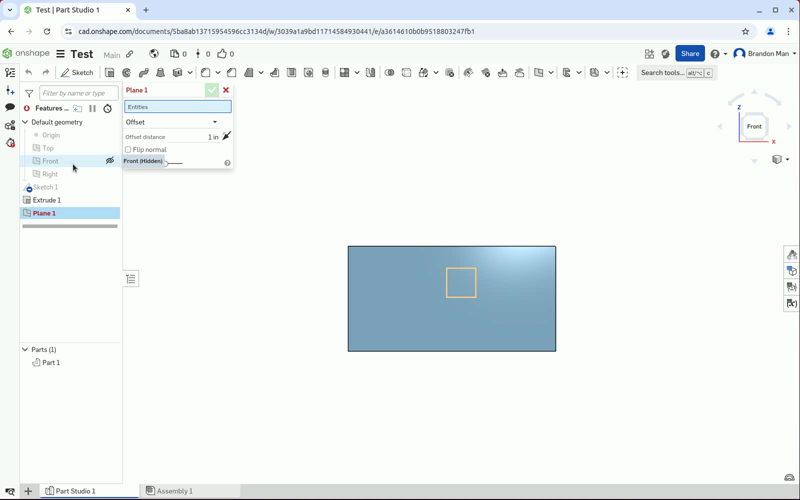
click(73, 163)
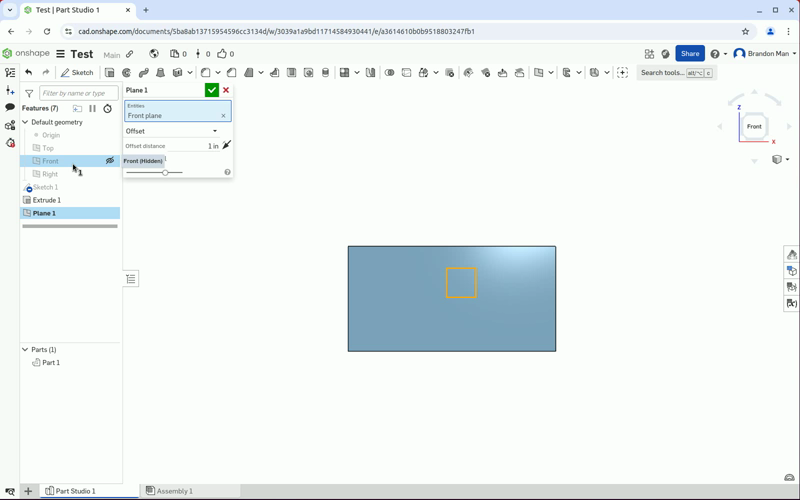
key(tab, 2)
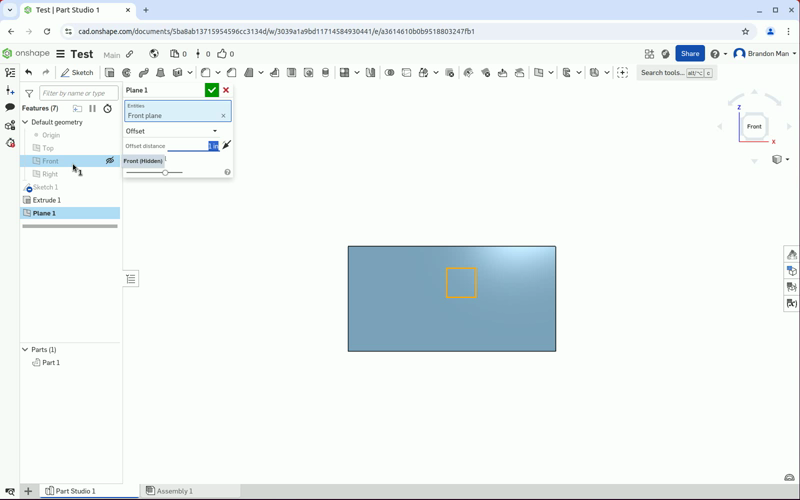
text(21.414)
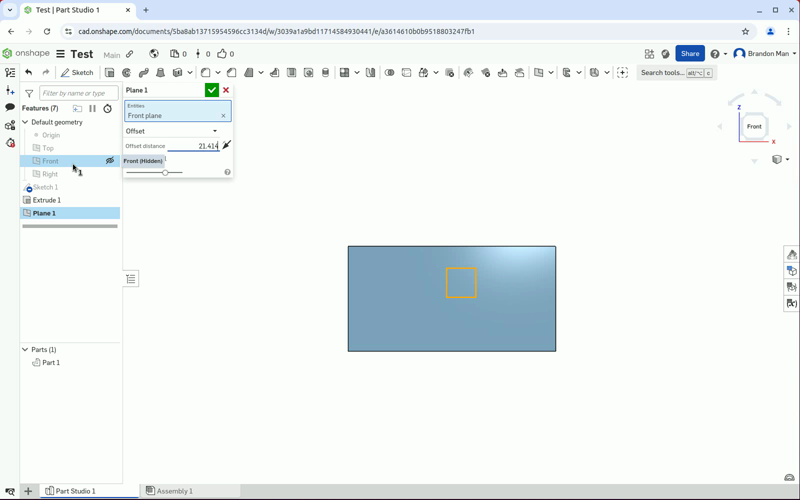
key(enter, 2)
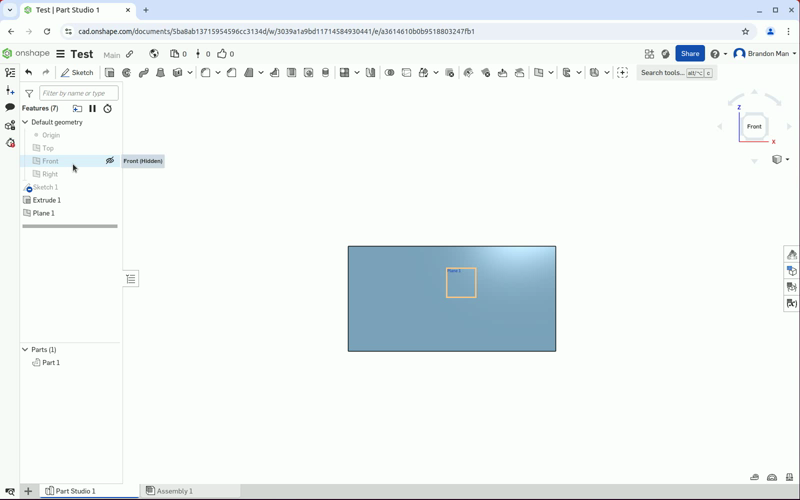
key(shift+s)
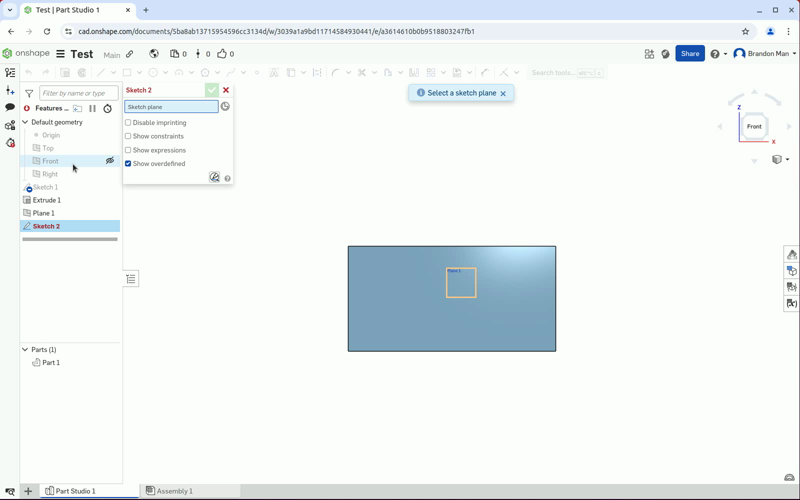
mouse_move(73, 215)
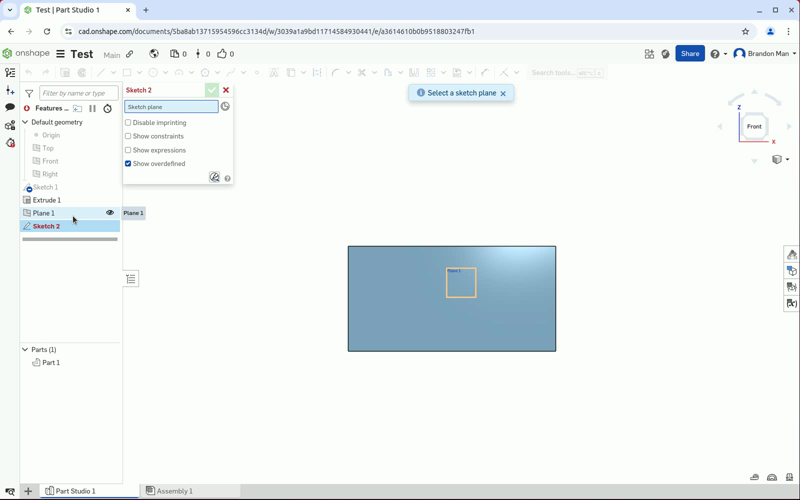
click(73, 215)
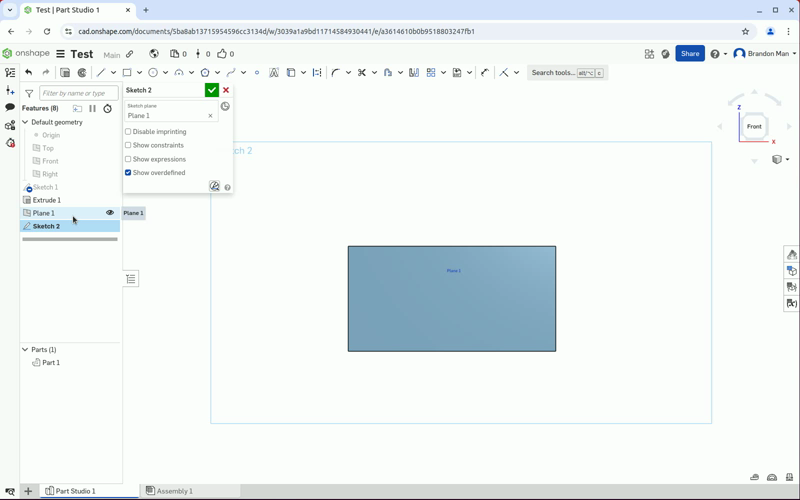
mouse_move(73, 352)
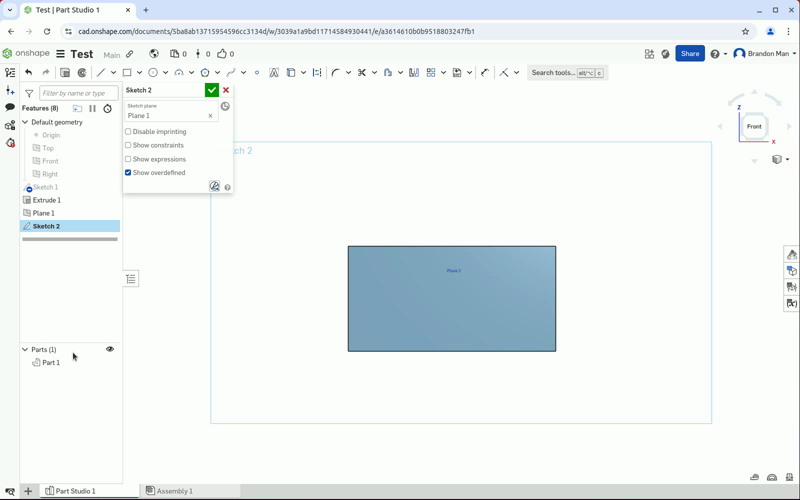
key(y)
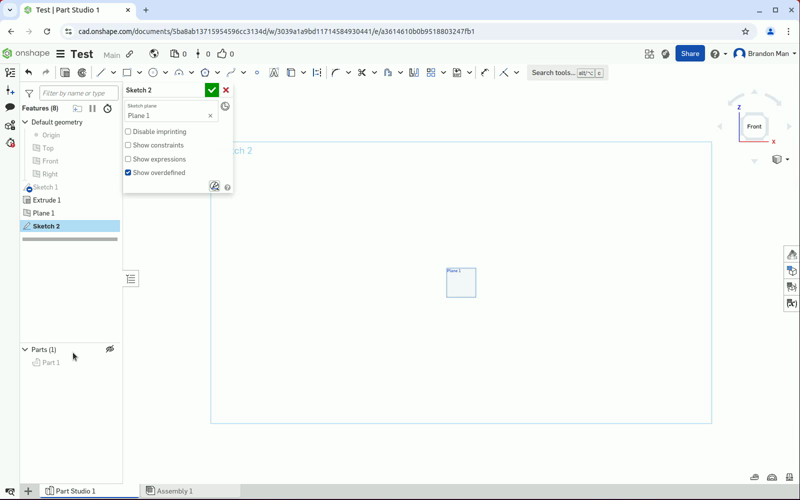
key(l)
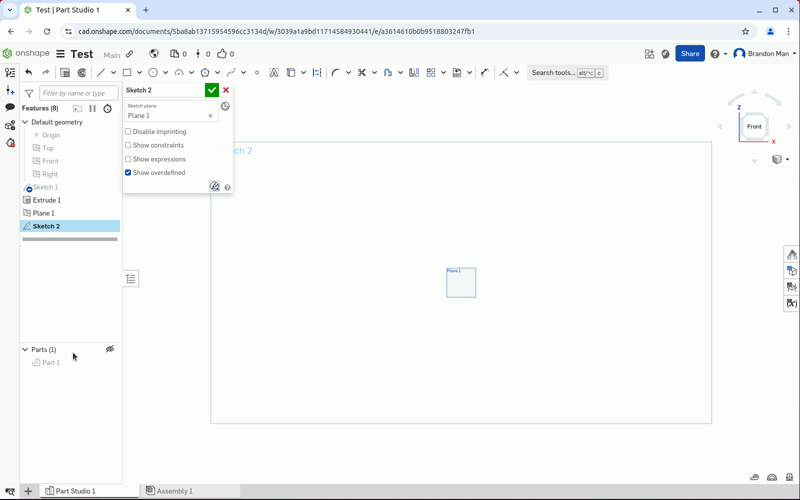
key_down(shift)
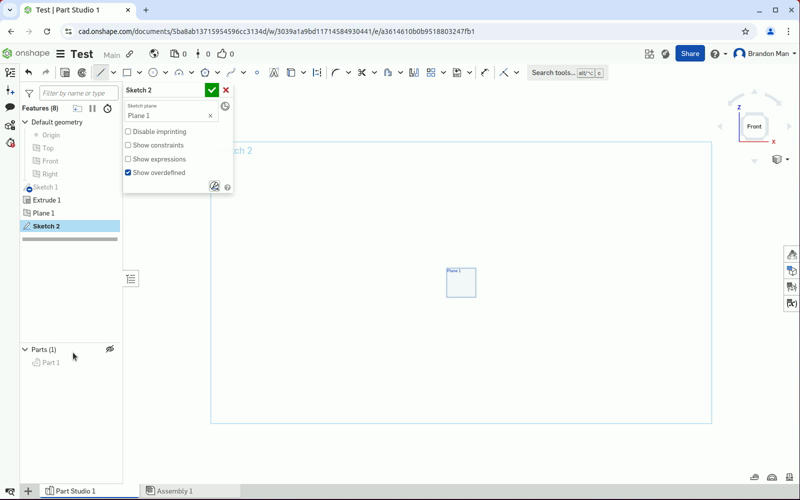
mouse_move(401, 324)
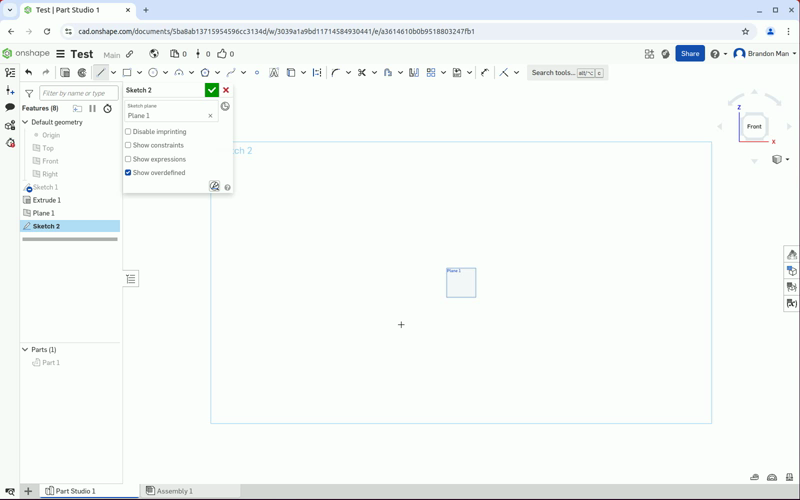
click(401, 324)
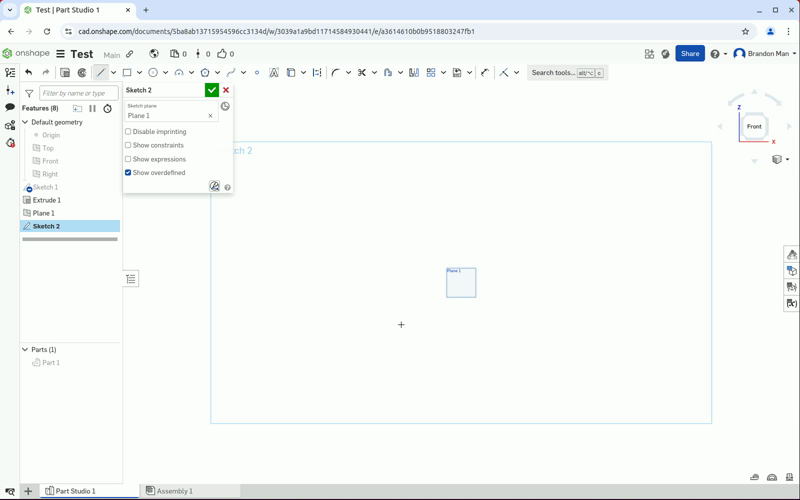
key_up(shift)
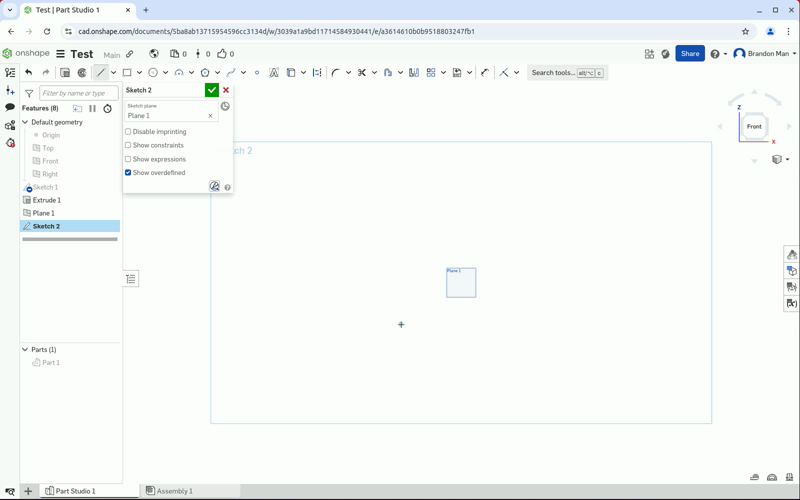
key_down(shift)
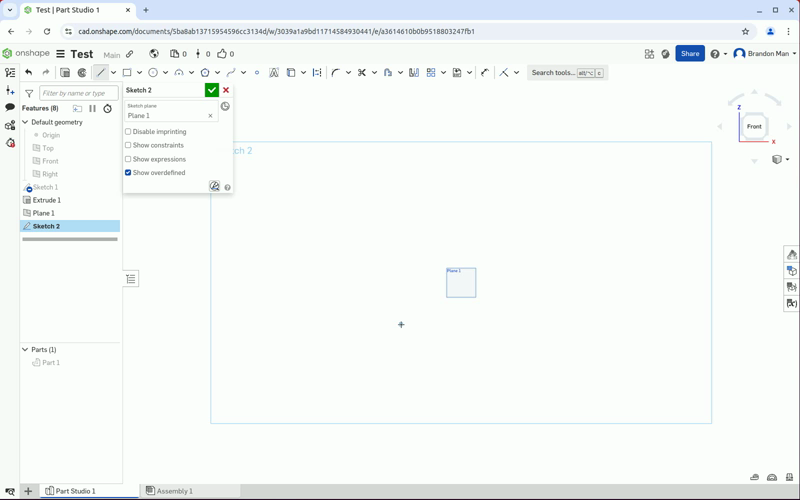
mouse_move(505, 324)
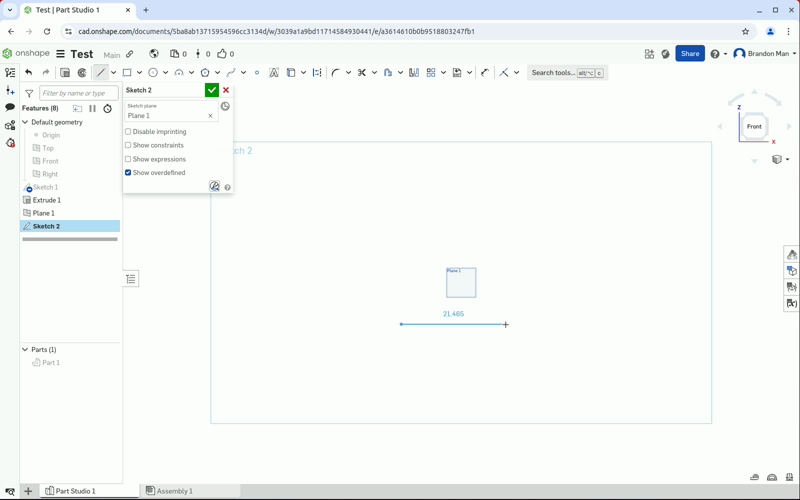
click(505, 324)
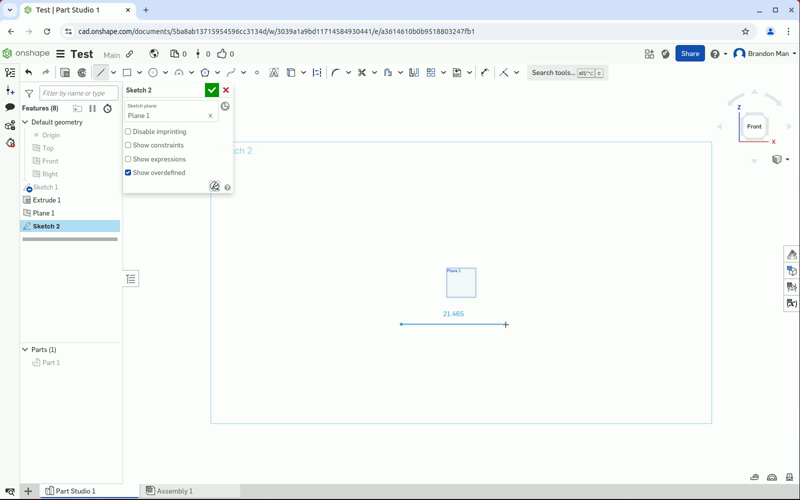
key_up(shift)
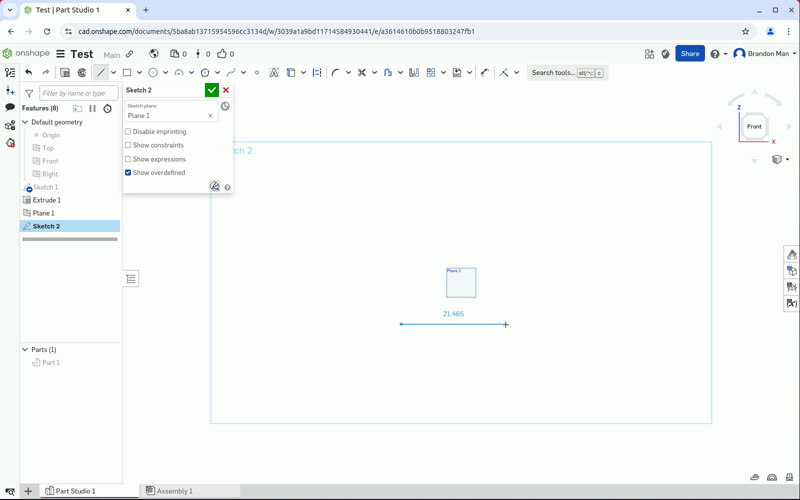
key_down(shift)
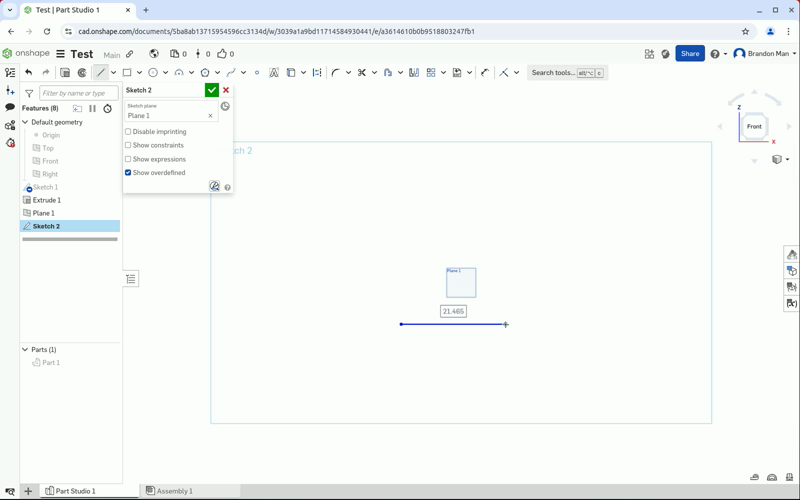
mouse_move(505, 245)
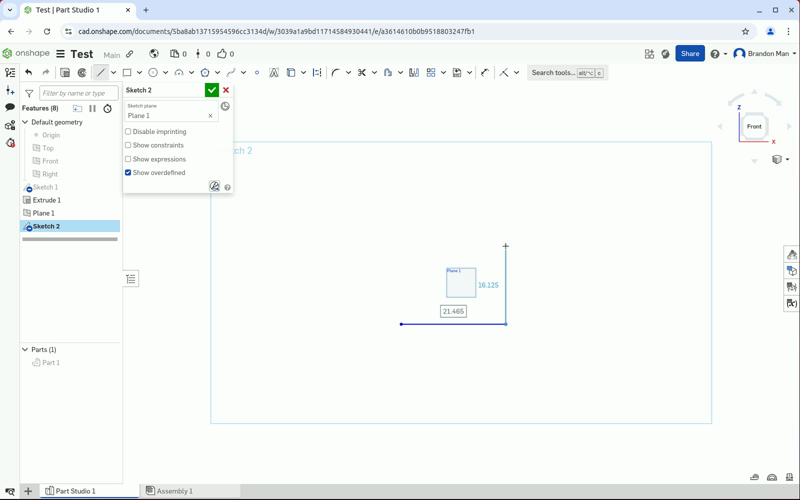
click(505, 245)
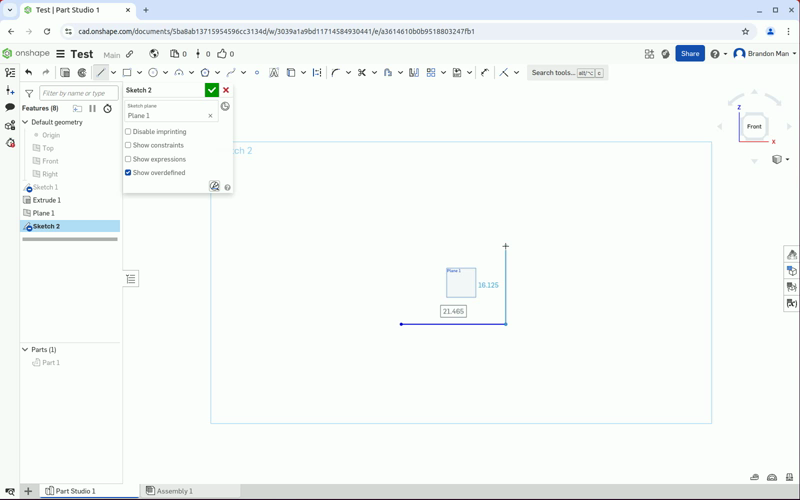
key_up(shift)
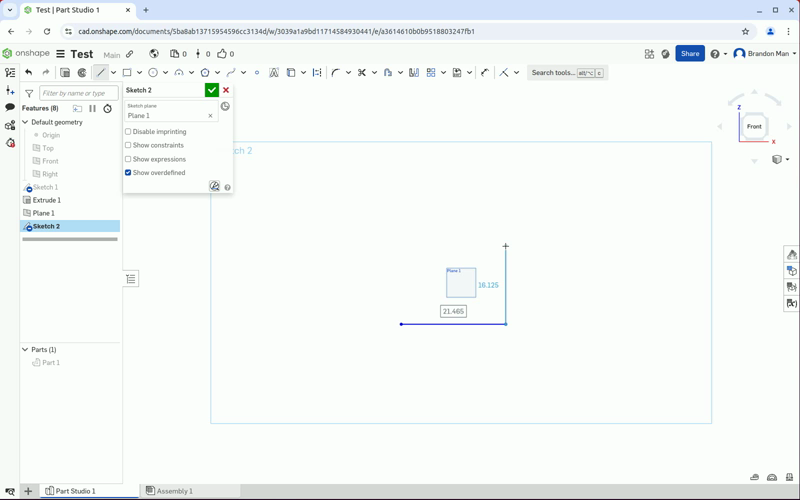
key_down(shift)
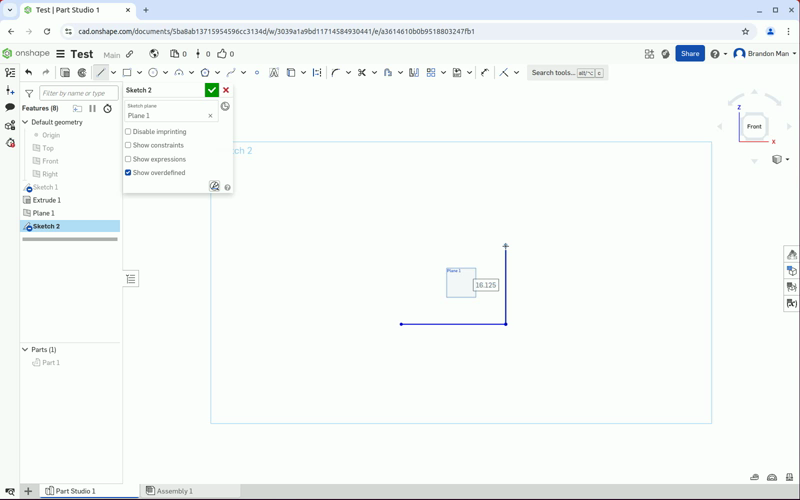
mouse_move(401, 245)
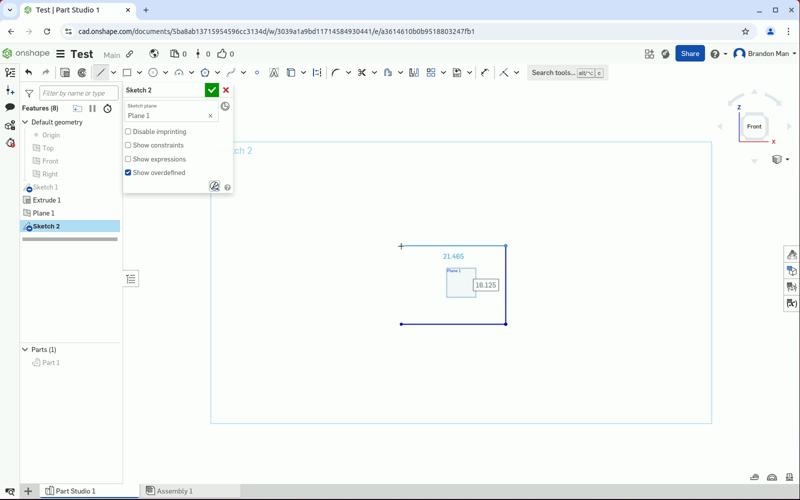
click(401, 245)
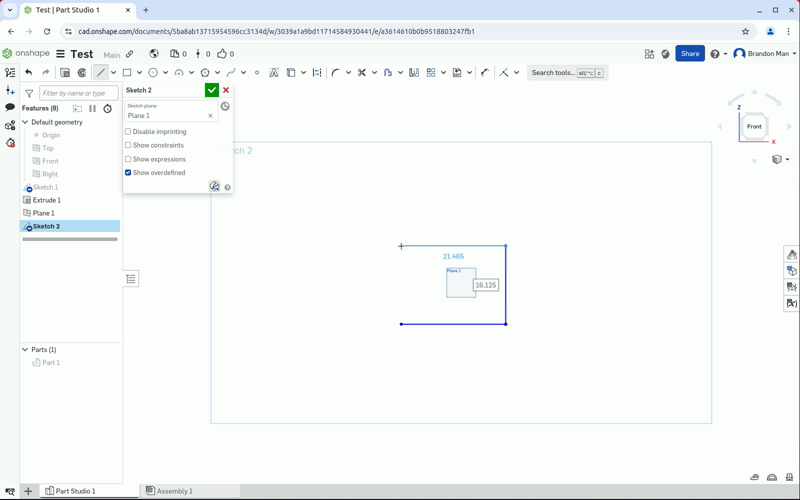
key_up(shift)
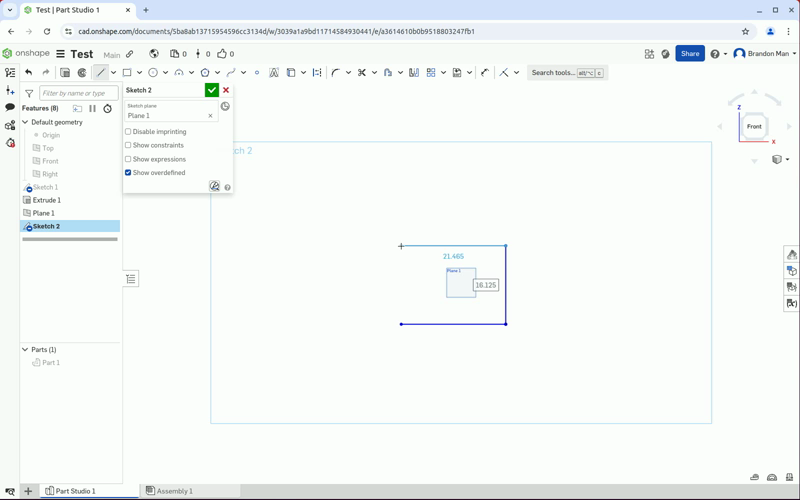
key_down(shift)
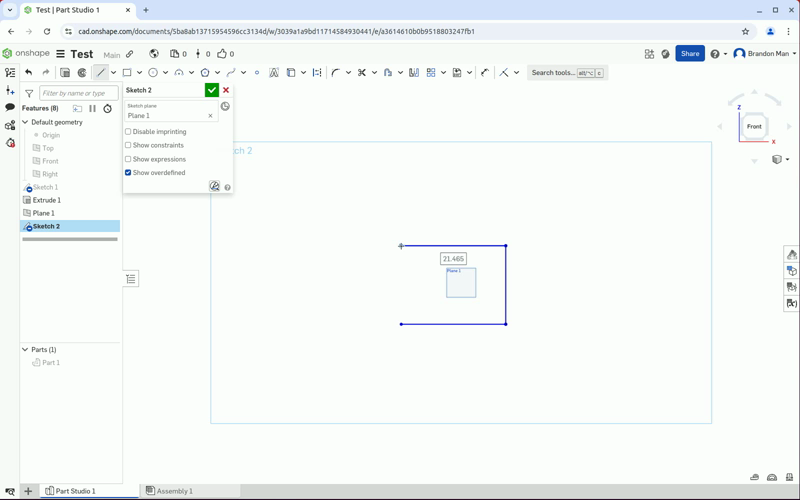
mouse_move(401, 324)
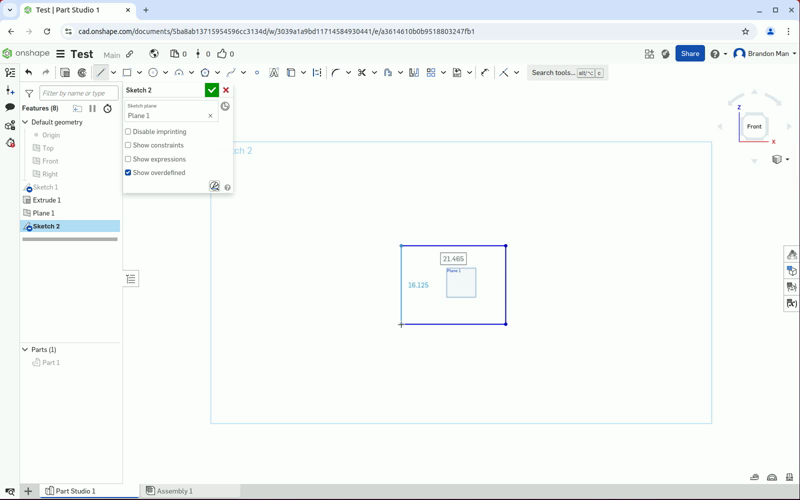
key_up(shift)
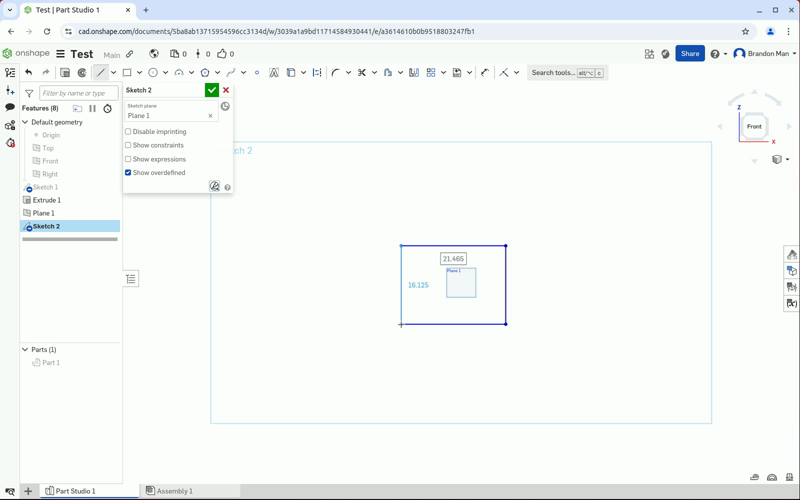
click(401, 324)
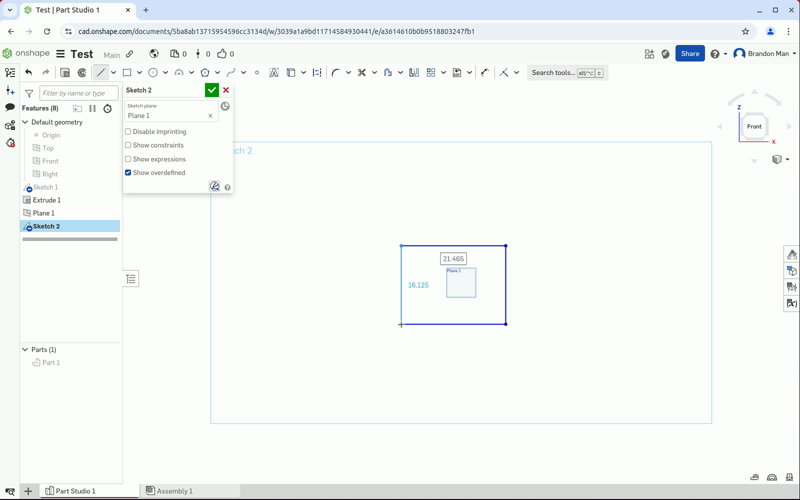
key(esc)
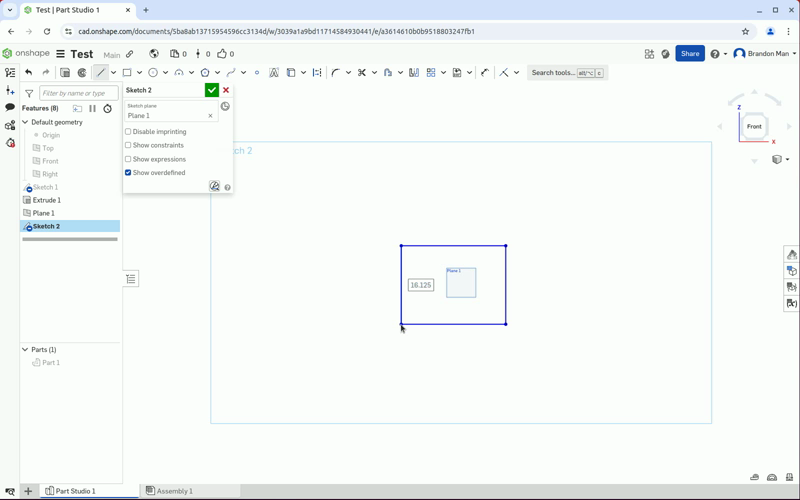
mouse_move(432, 276)
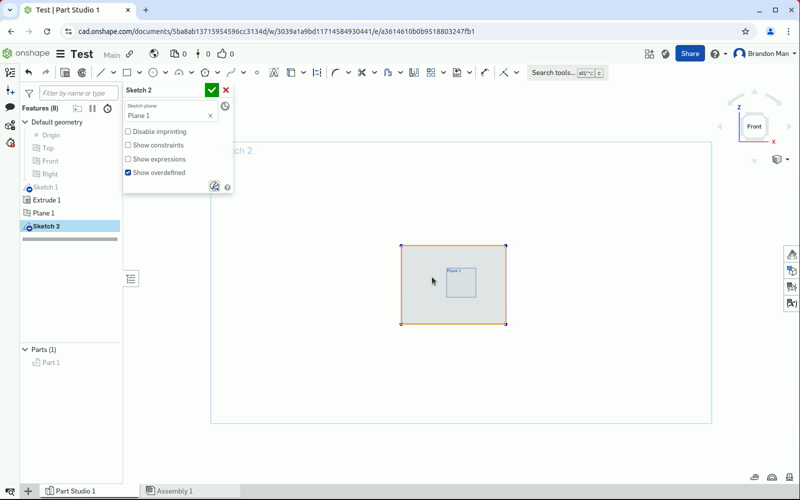
click(432, 276)
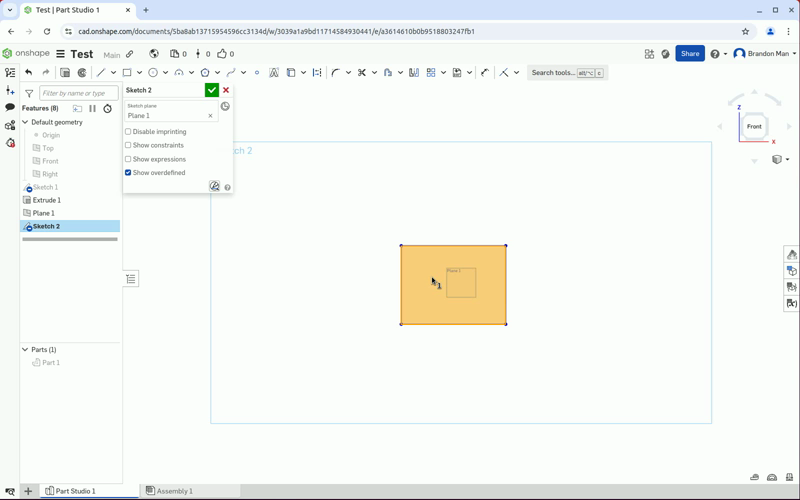
mouse_move(73, 352)
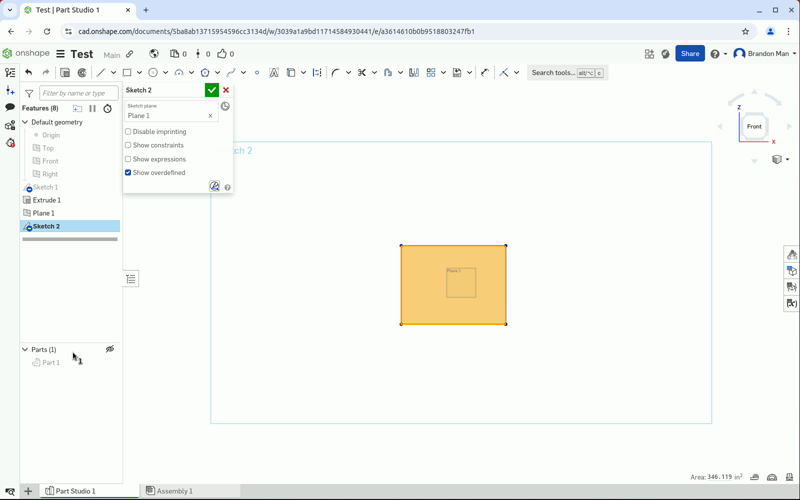
key(shift+y)
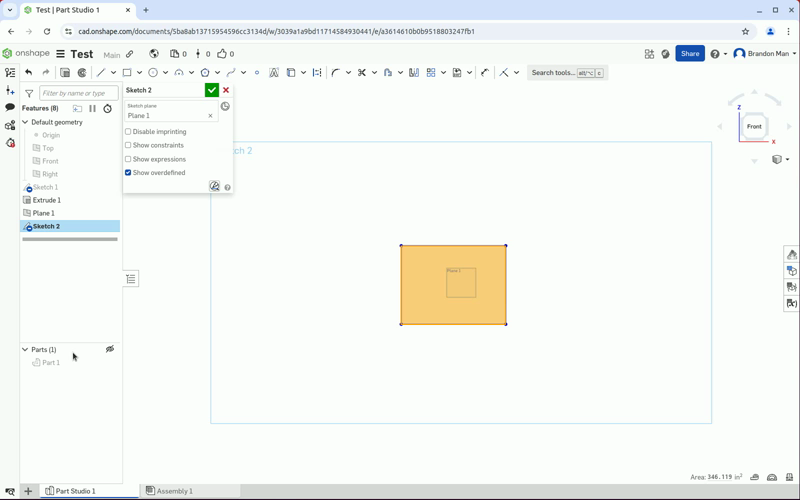
key(shift+e)
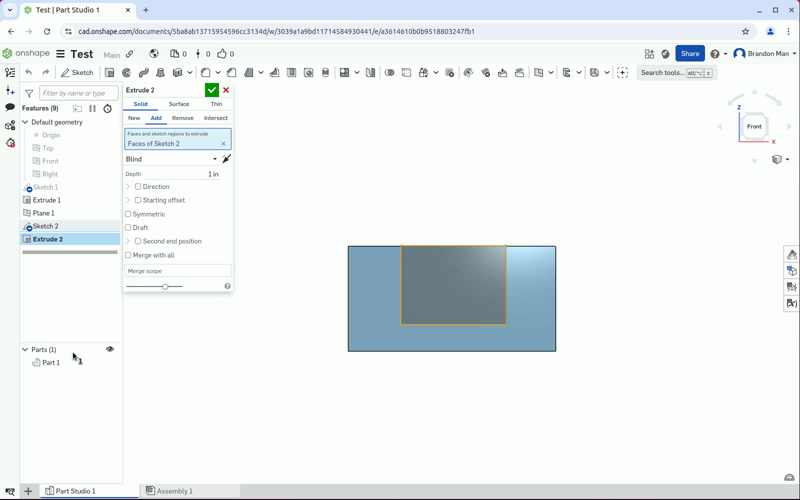
mouse_move(143, 106)
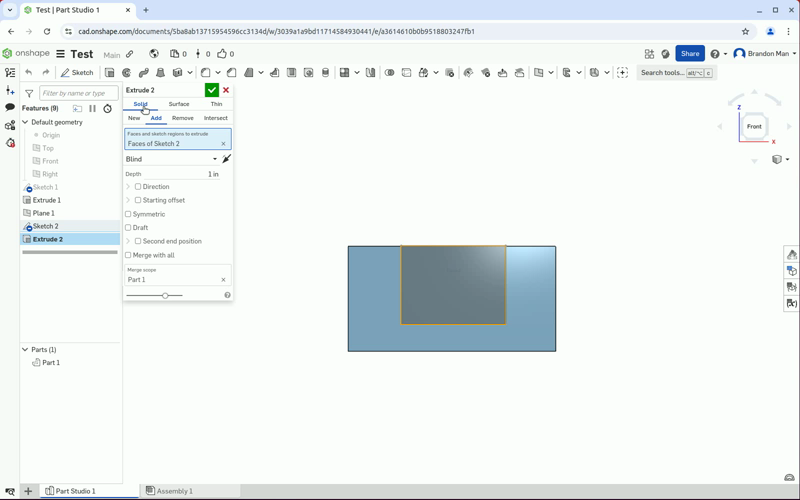
click(143, 106)
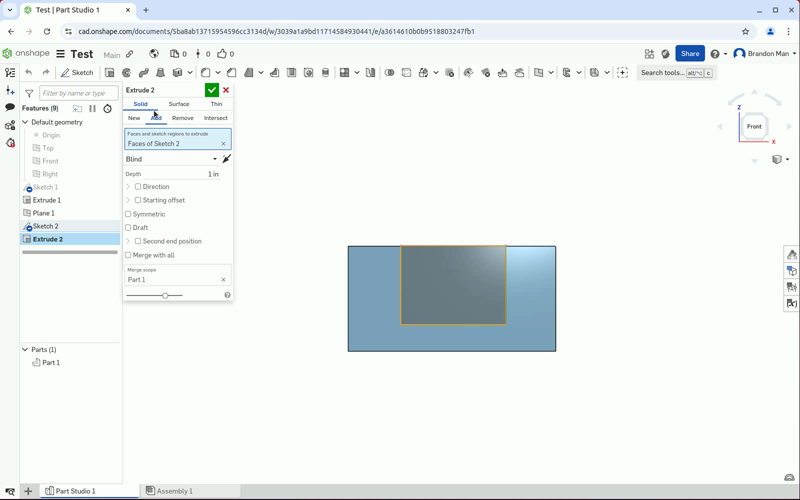
mouse_move(186, 120)
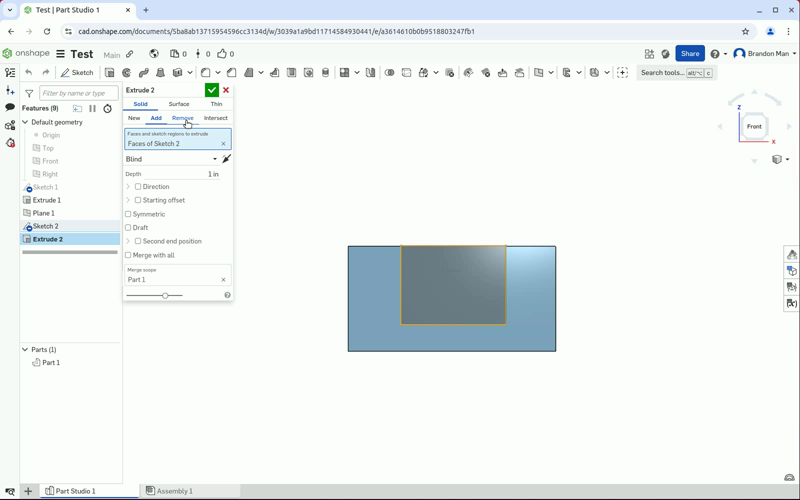
click(186, 120)
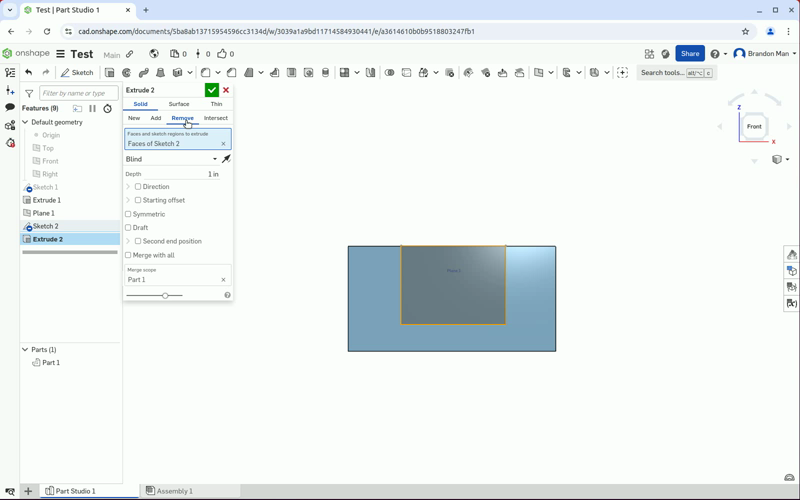
key(tab, 4)
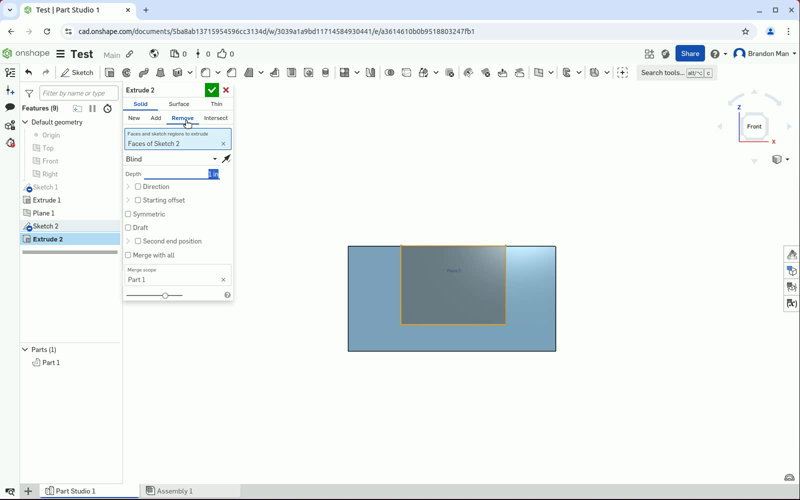
text(10.832)
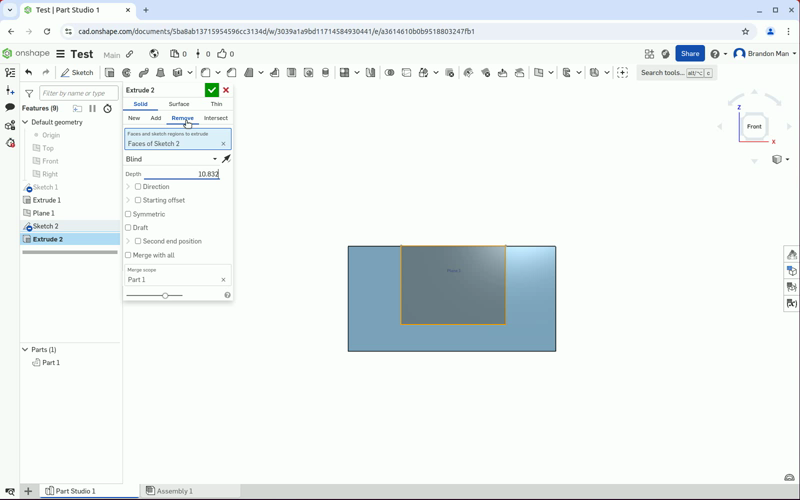
key(tab, 6)
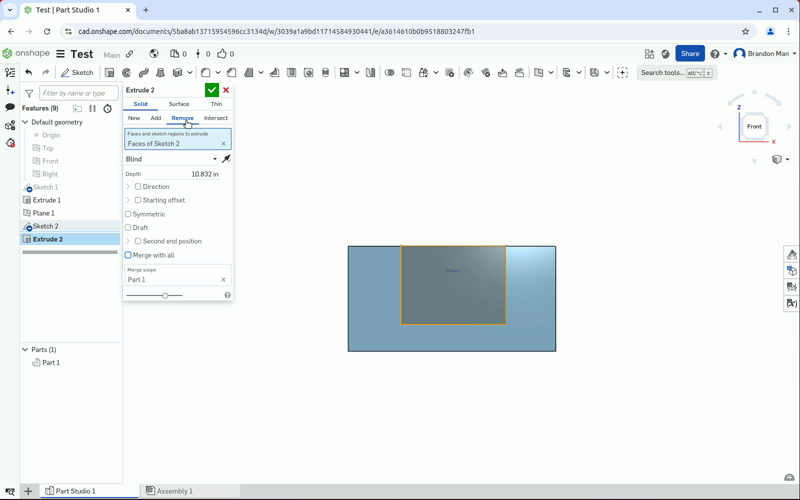
key(space)
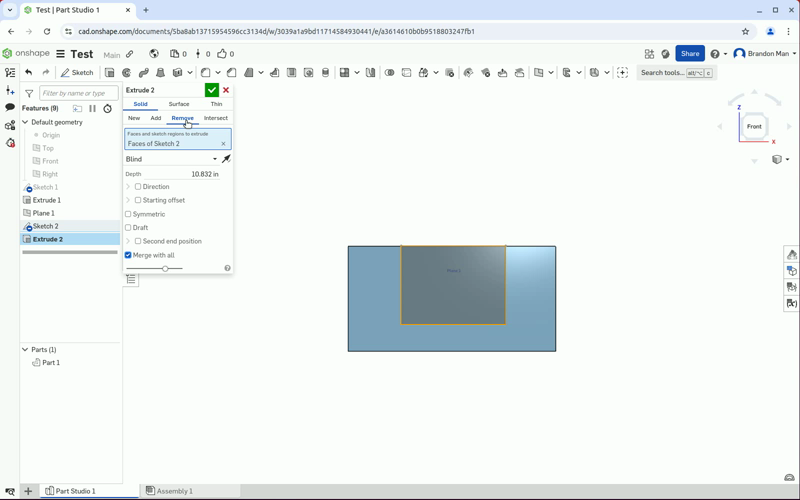
key(enter)
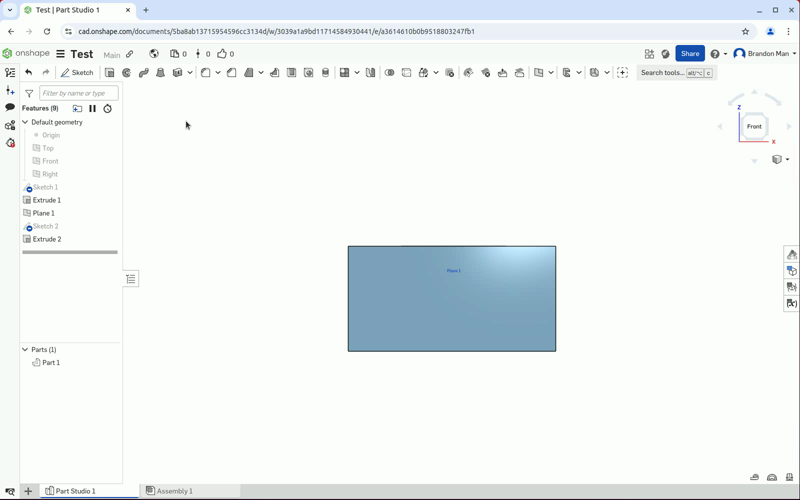
key(shift+h)
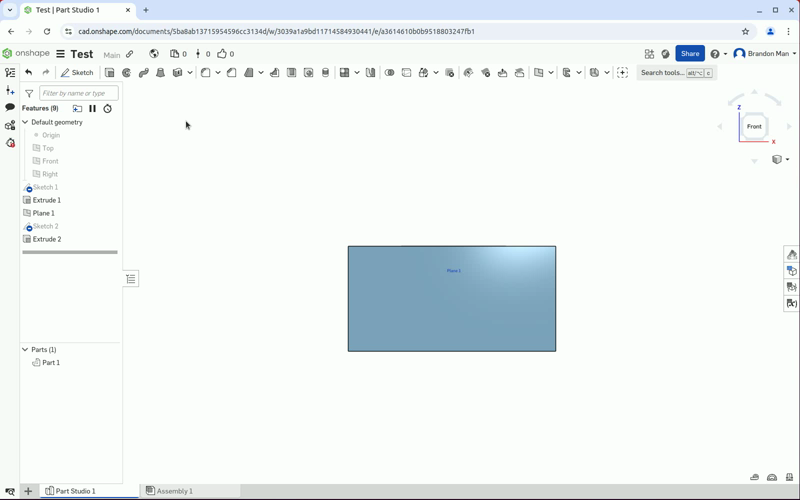
key(shift+h)
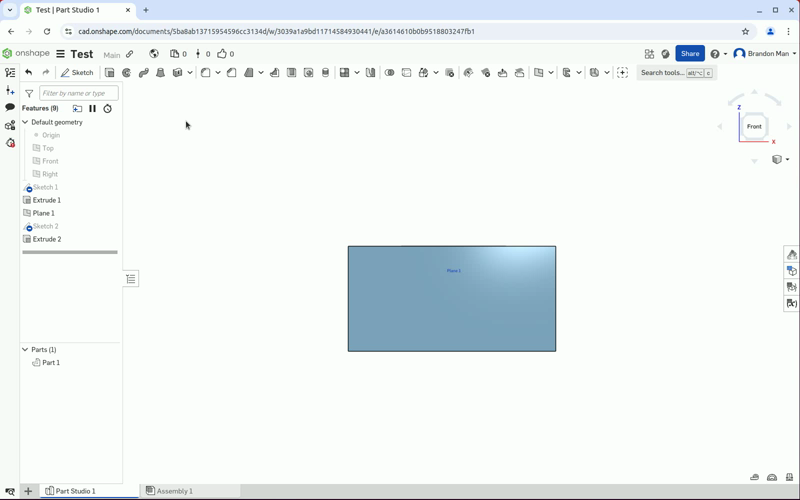
mouse_move(73, 189)
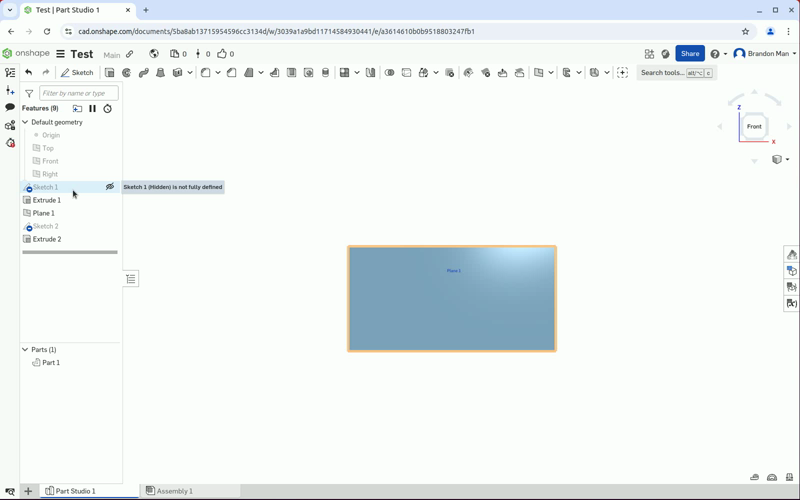
click(73, 189)
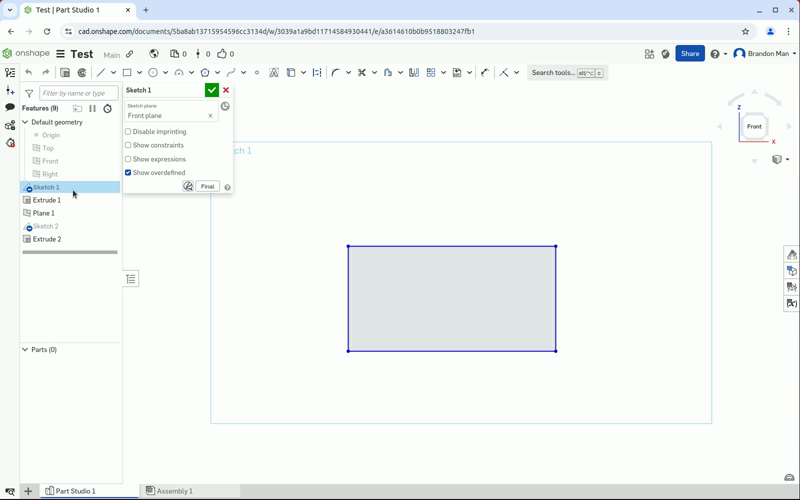
mouse_move(229, 92)
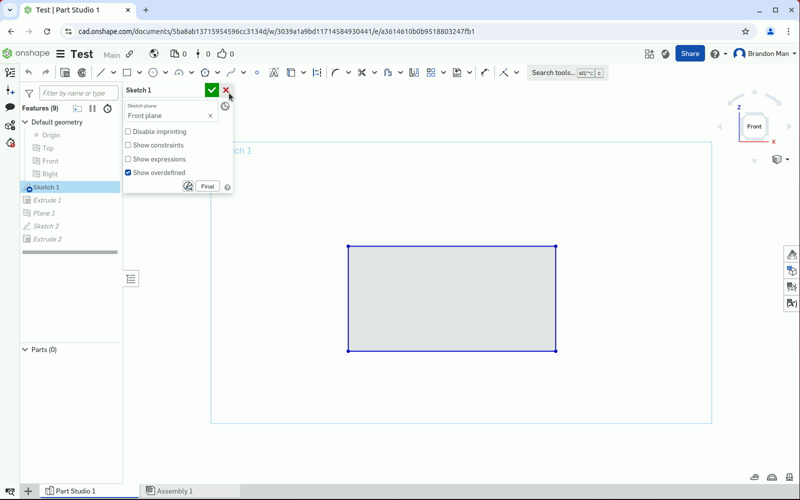
click(229, 92)
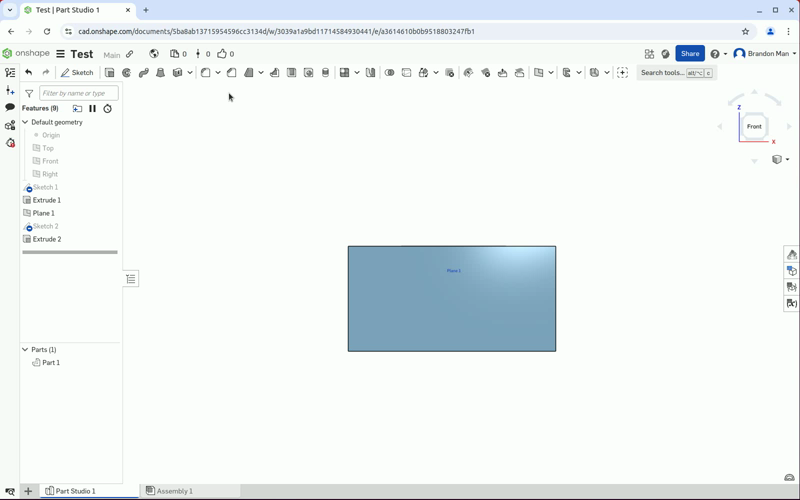
mouse_move(73, 352)
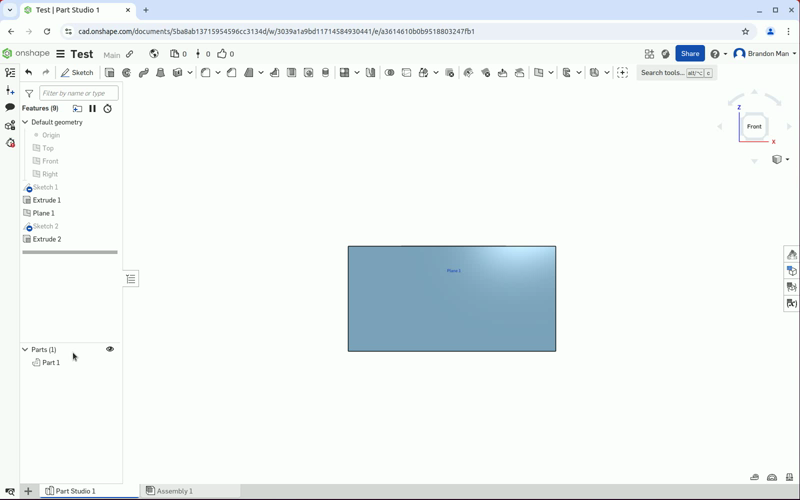
key(y)
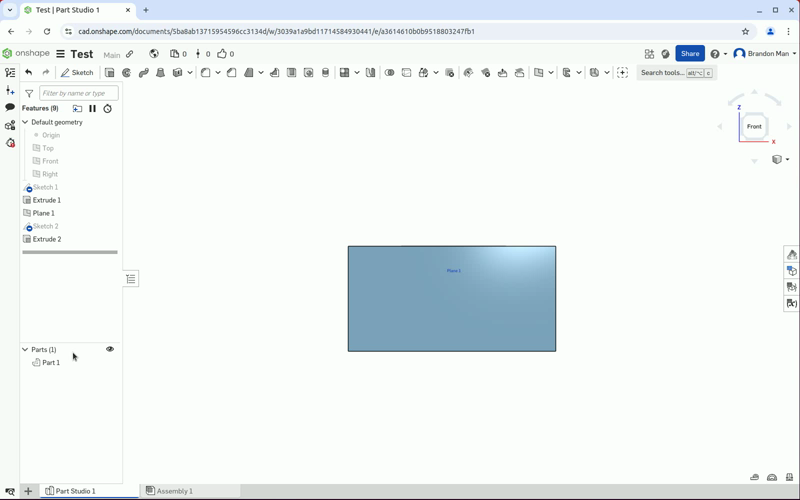
key(shift+p)
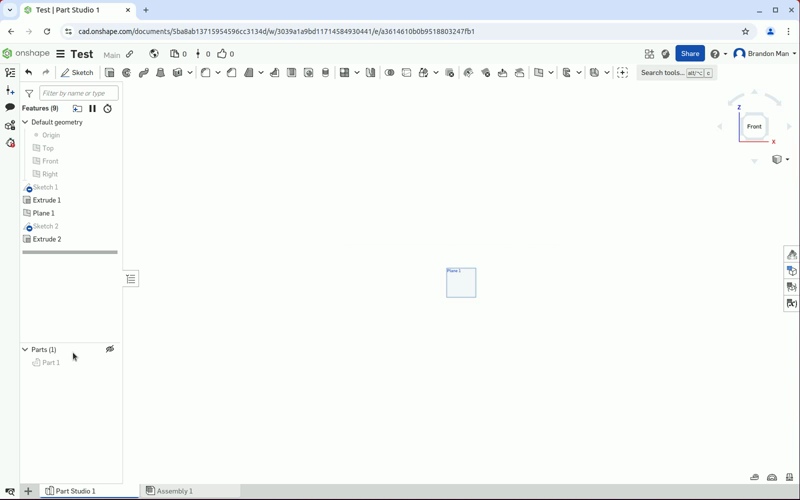
key(space)
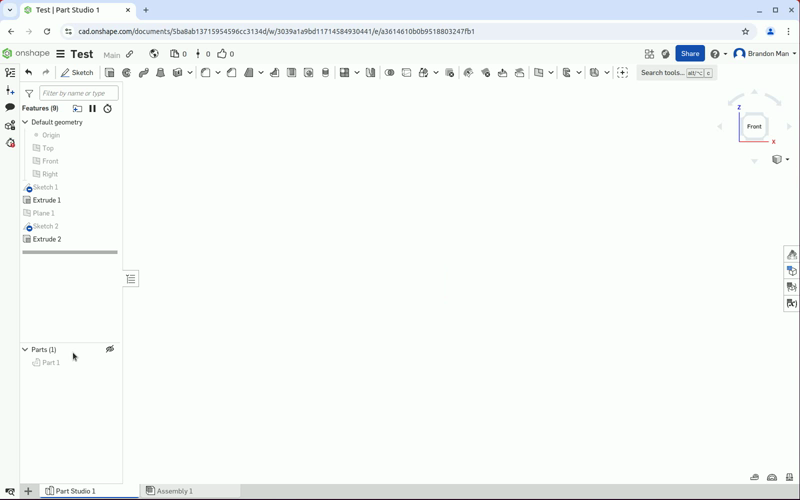
key_down(shift)
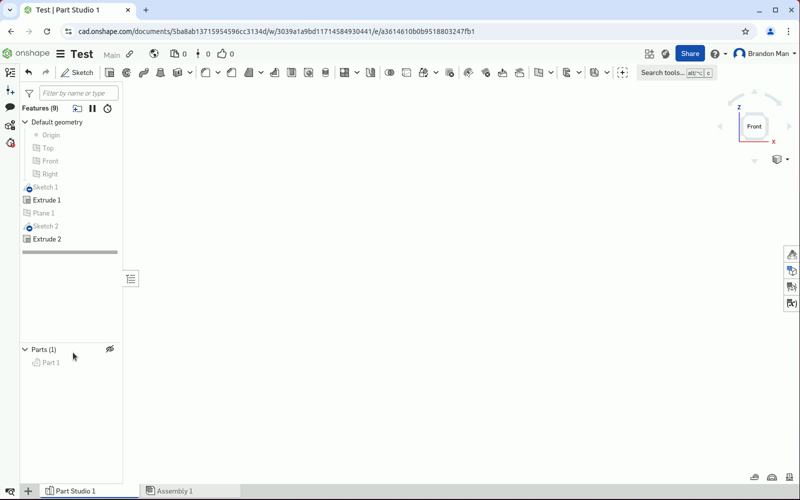
key(left)
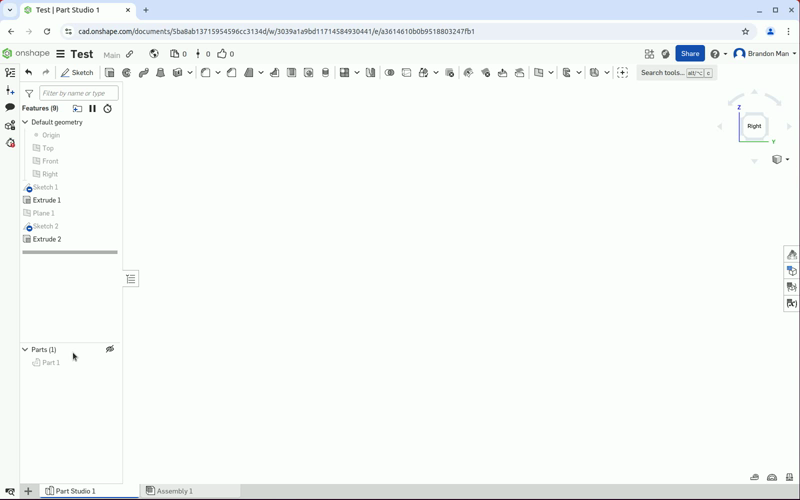
key_up(shift)
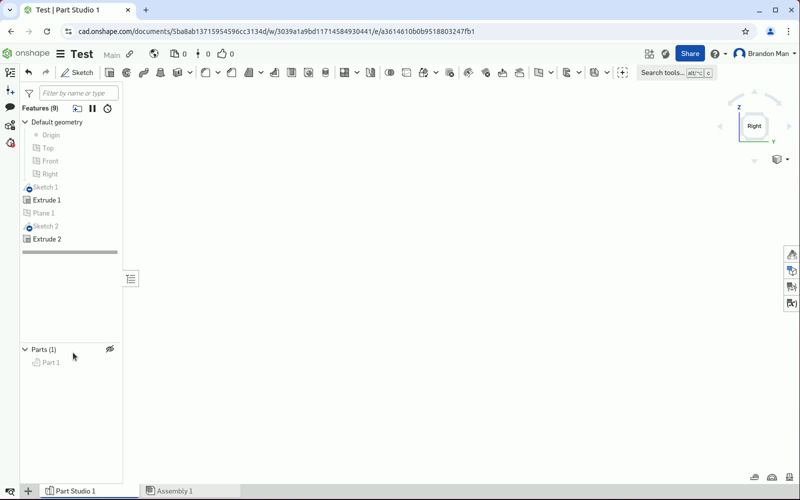
mouse_move(73, 352)
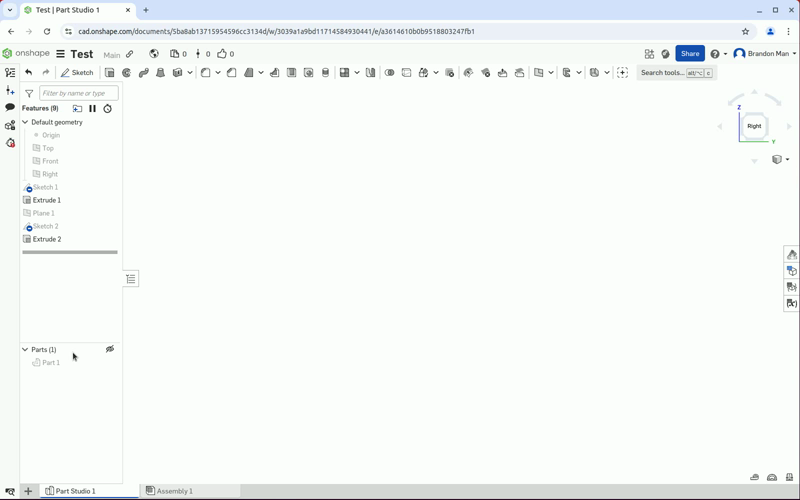
key(shift+y)
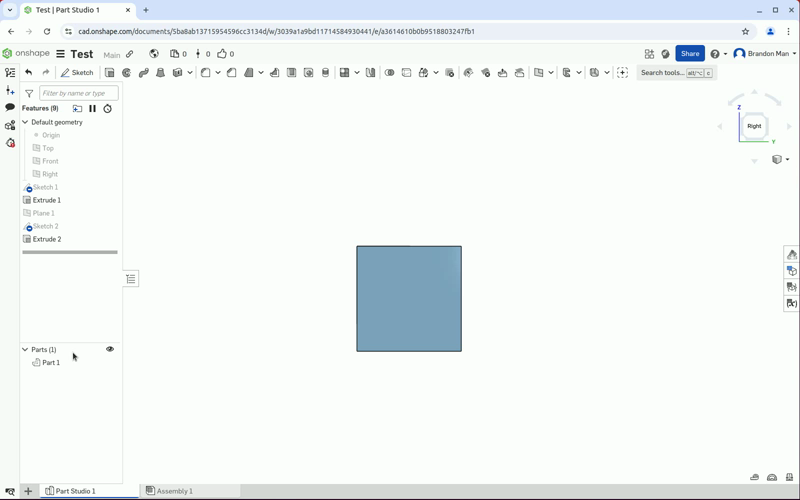
mouse_move(541, 75)
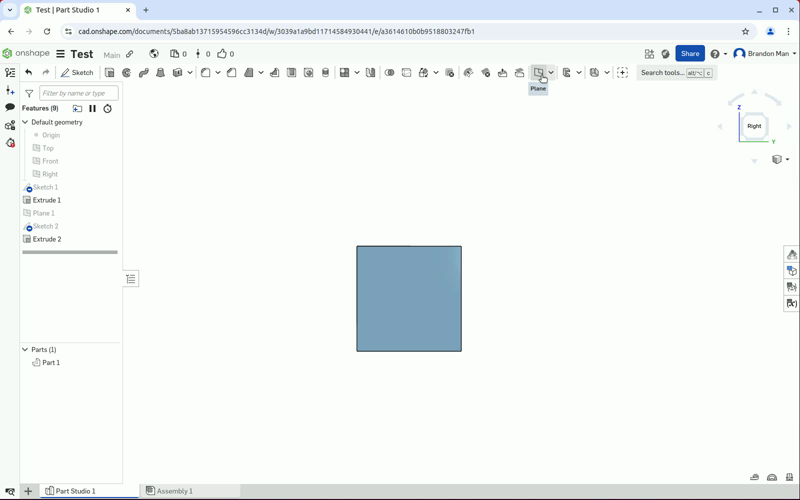
click(541, 75)
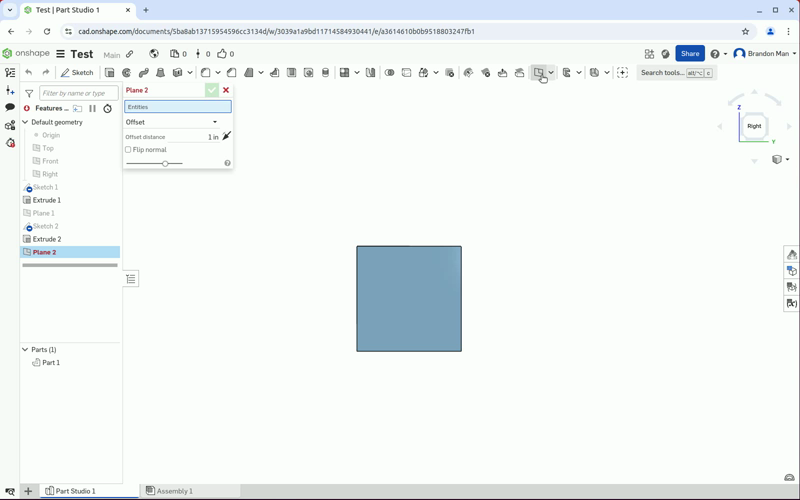
mouse_move(73, 176)
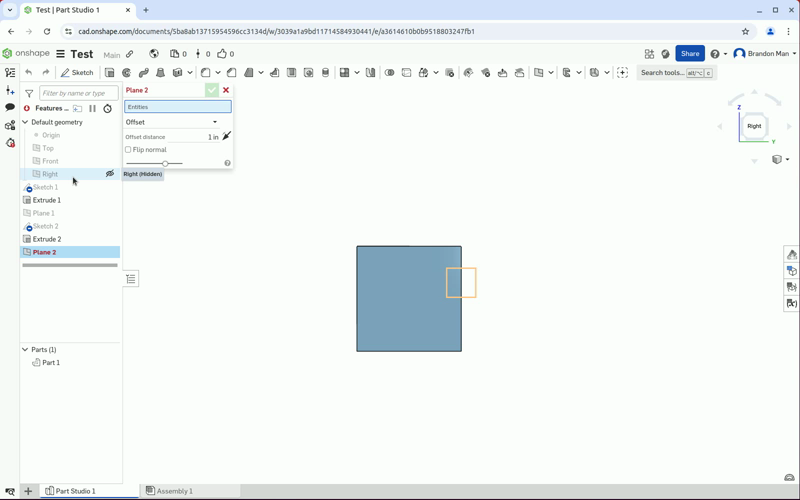
click(73, 176)
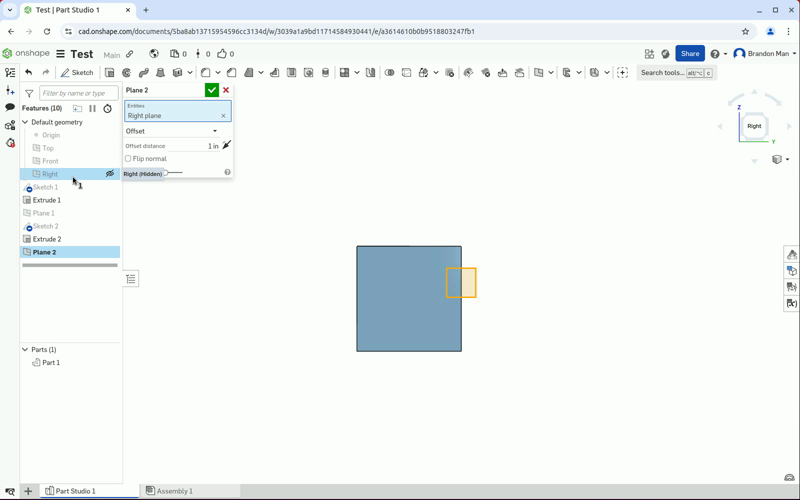
key(tab, 2)
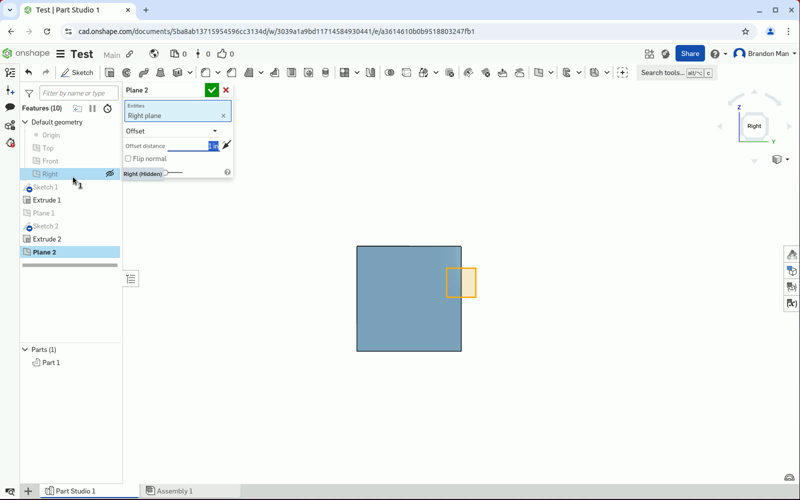
text(23.108)
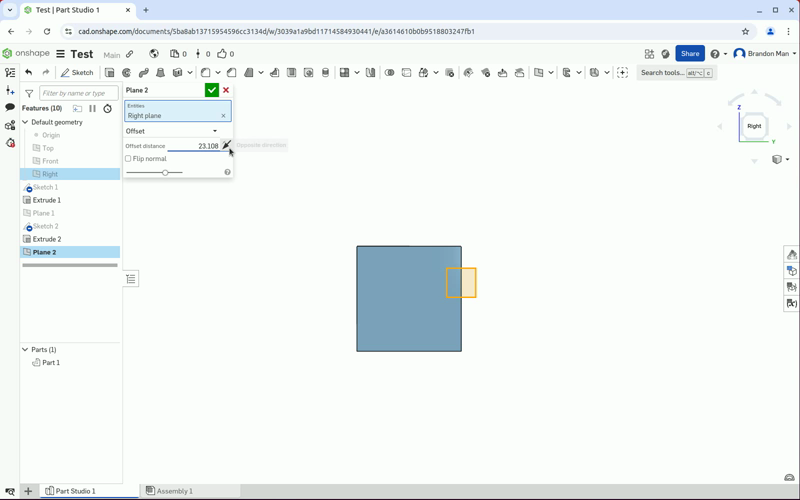
mouse_move(229, 147)
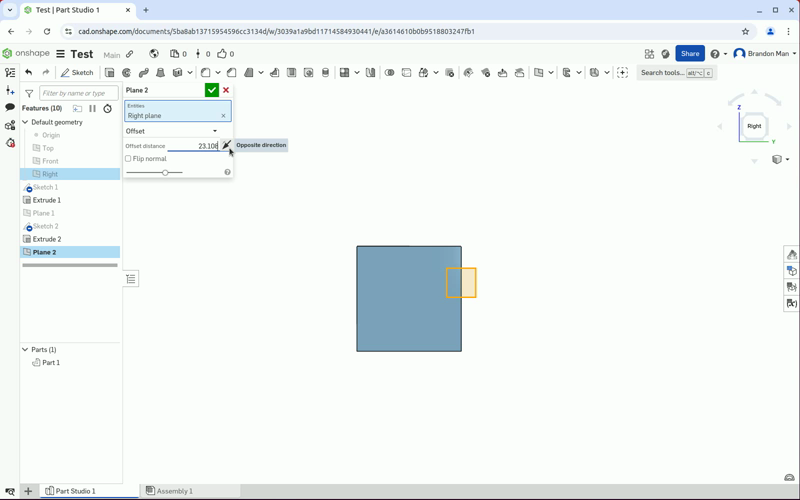
click(229, 147)
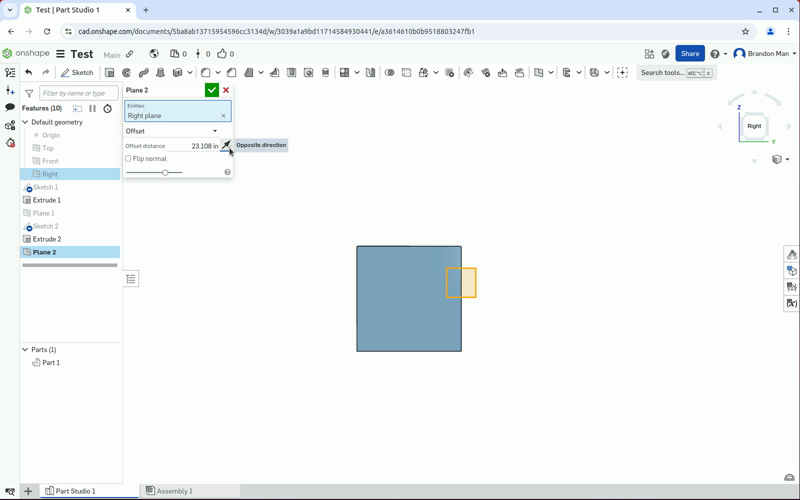
key(enter, 2)
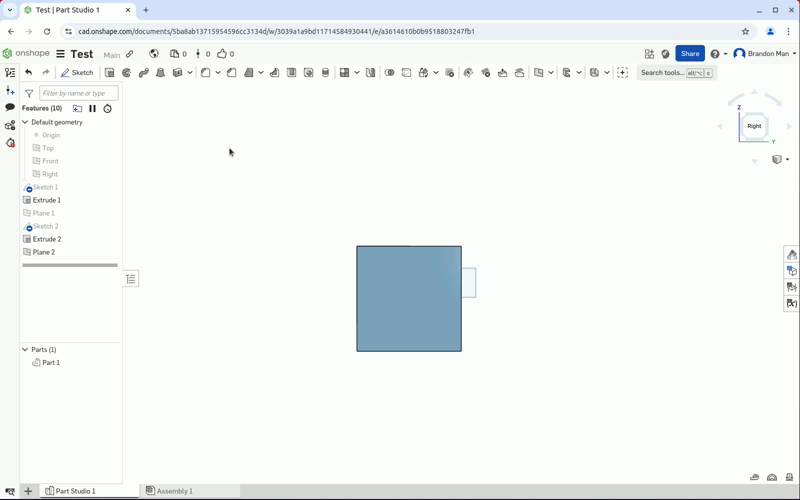
key(shift+s)
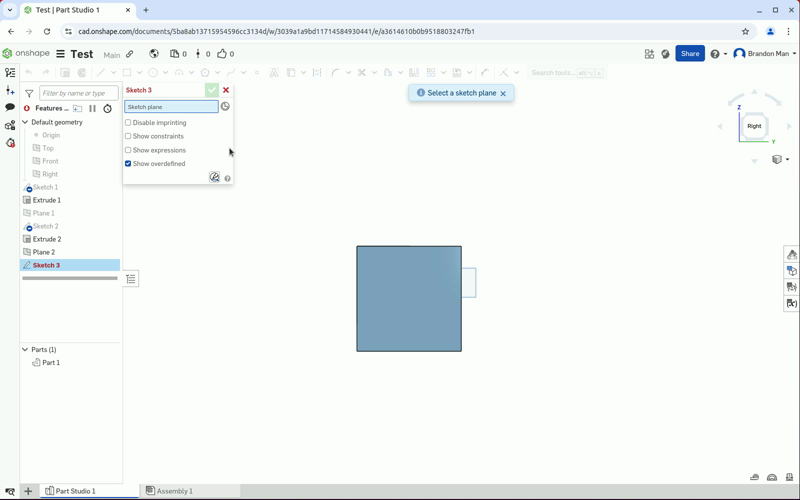
mouse_move(73, 254)
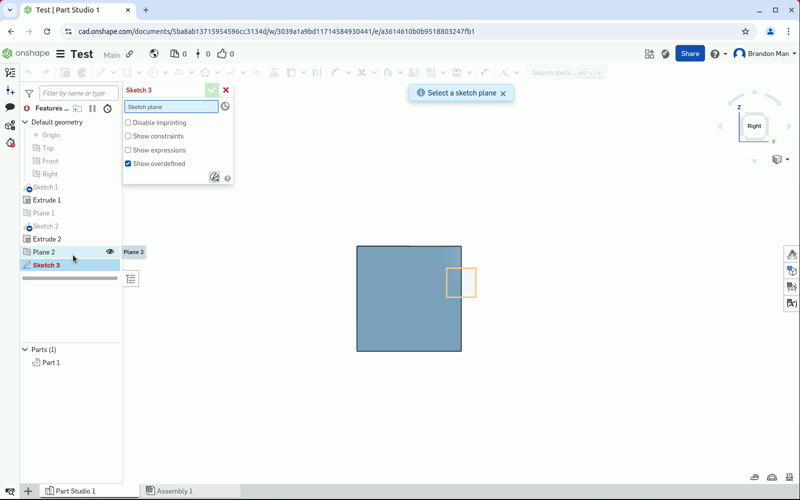
click(73, 254)
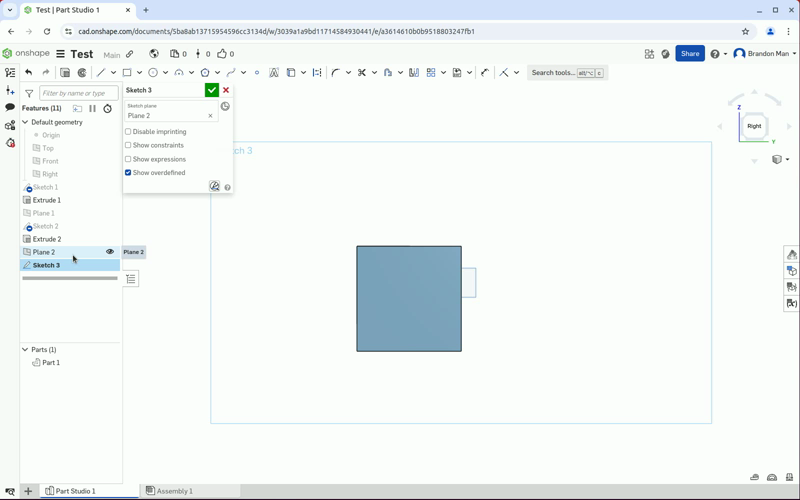
mouse_move(73, 352)
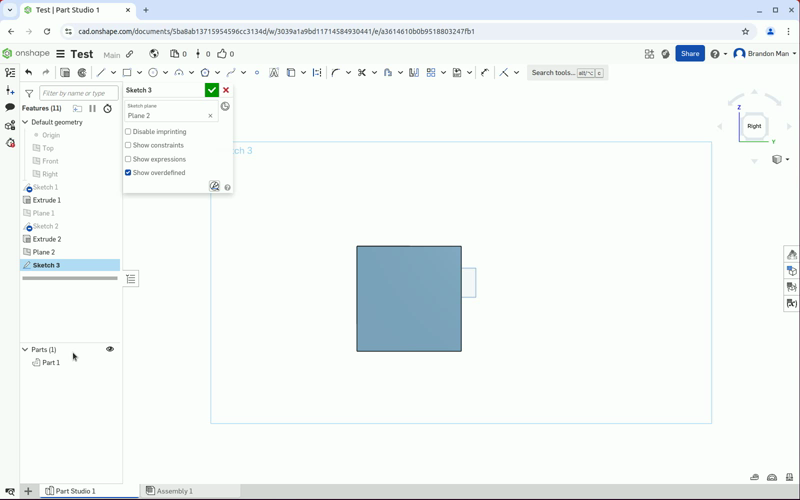
key(y)
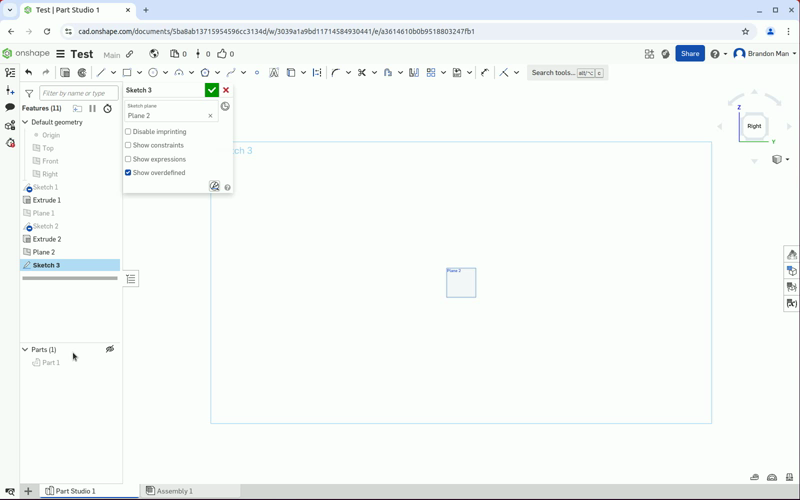
key(l)
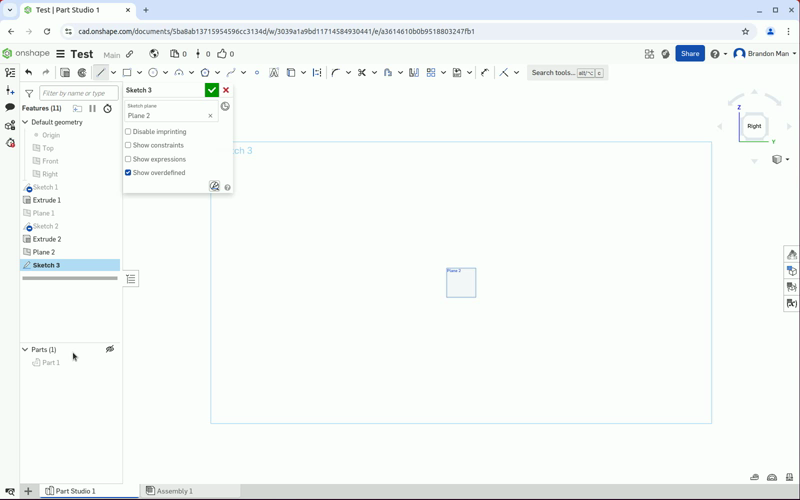
key_down(shift)
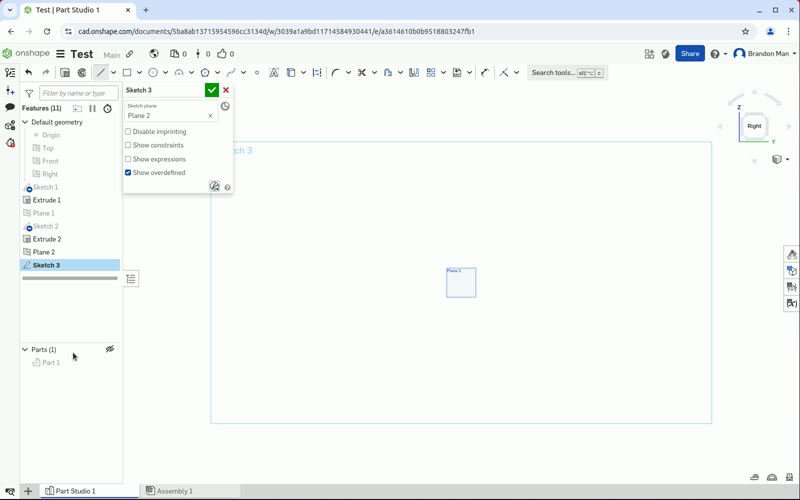
mouse_move(407, 246)
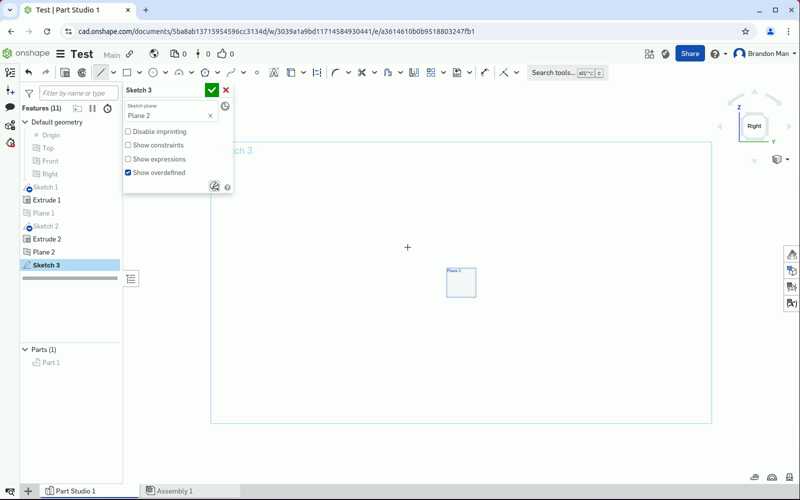
click(407, 246)
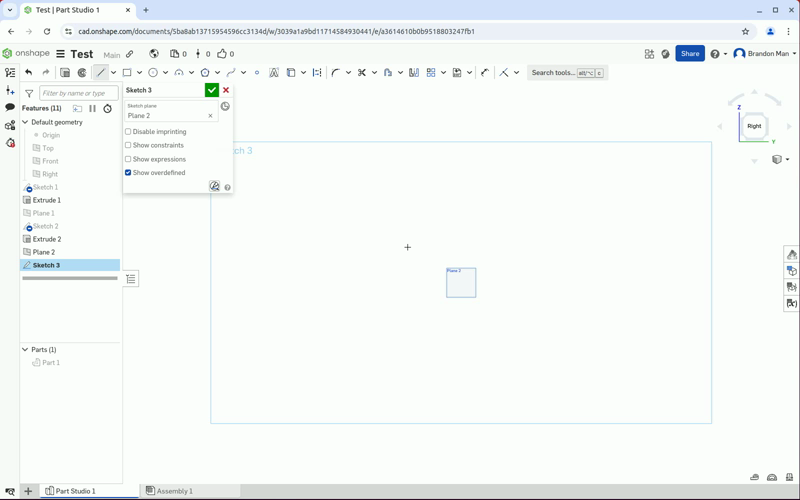
key_up(shift)
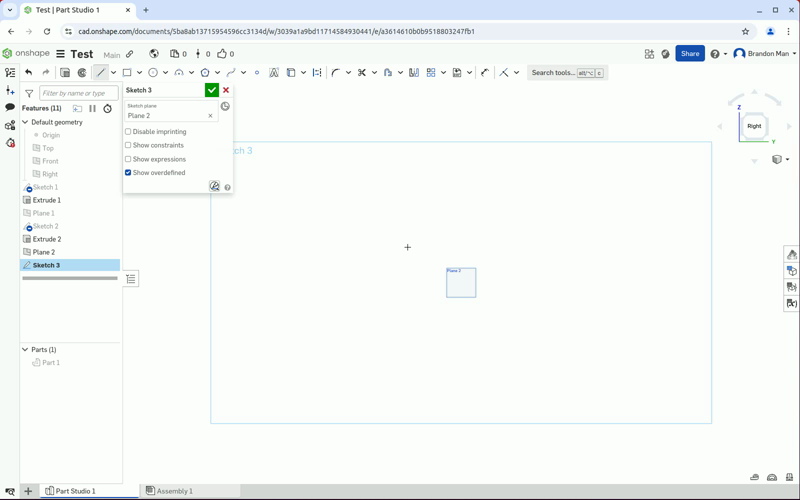
key_down(shift)
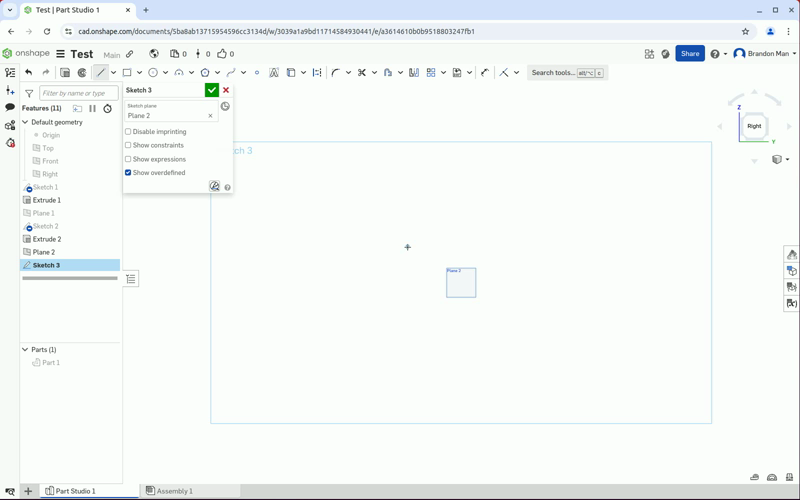
mouse_move(460, 325)
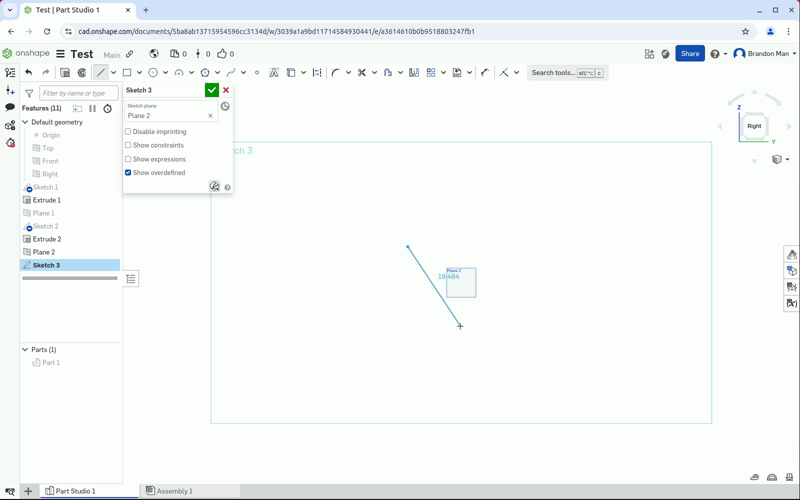
click(460, 325)
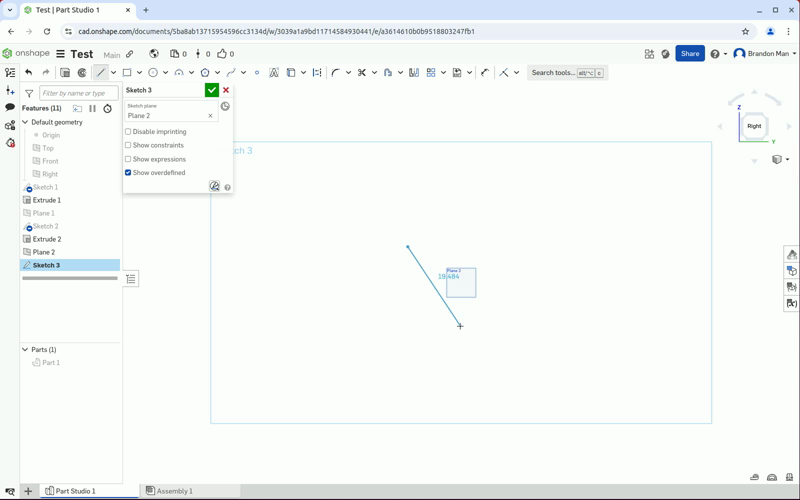
key_up(shift)
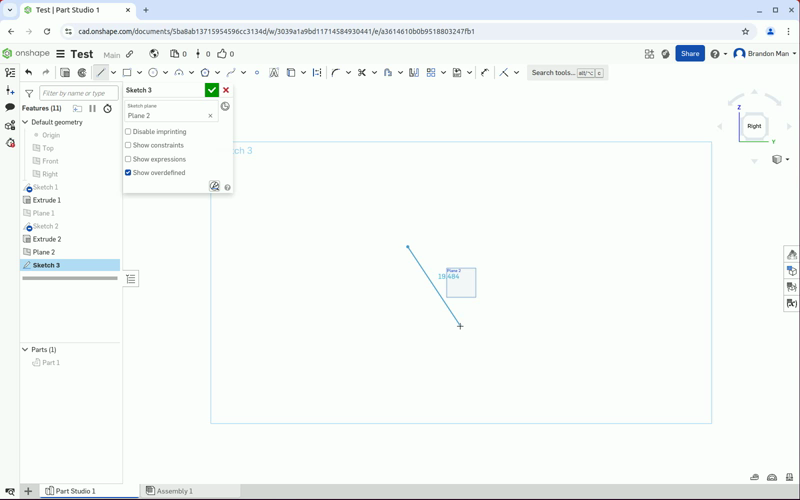
key_down(shift)
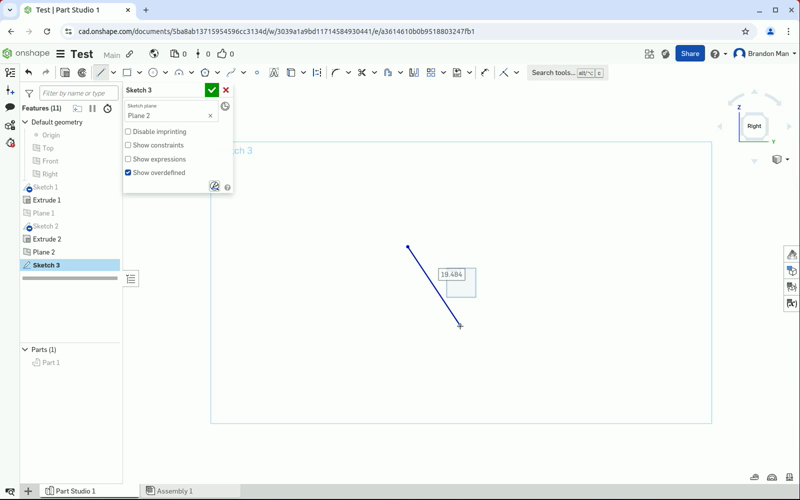
mouse_move(460, 246)
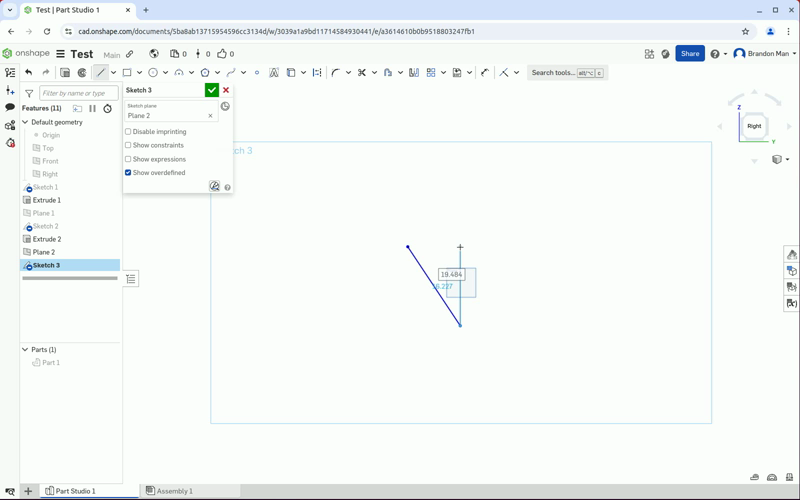
click(460, 246)
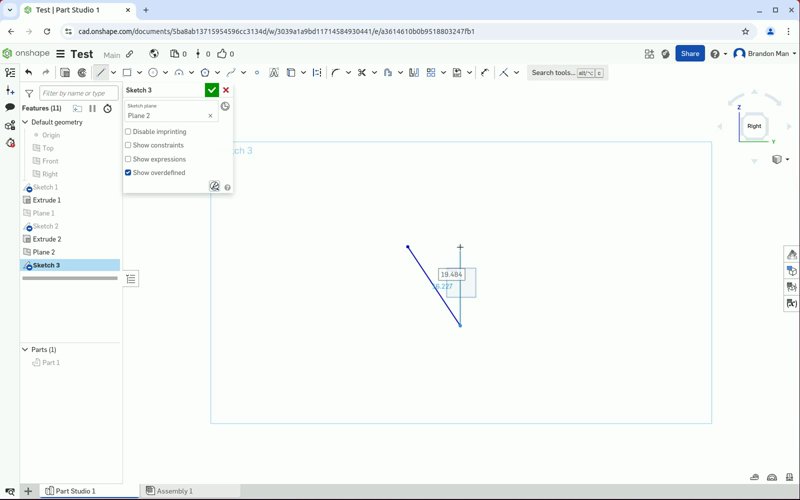
key_up(shift)
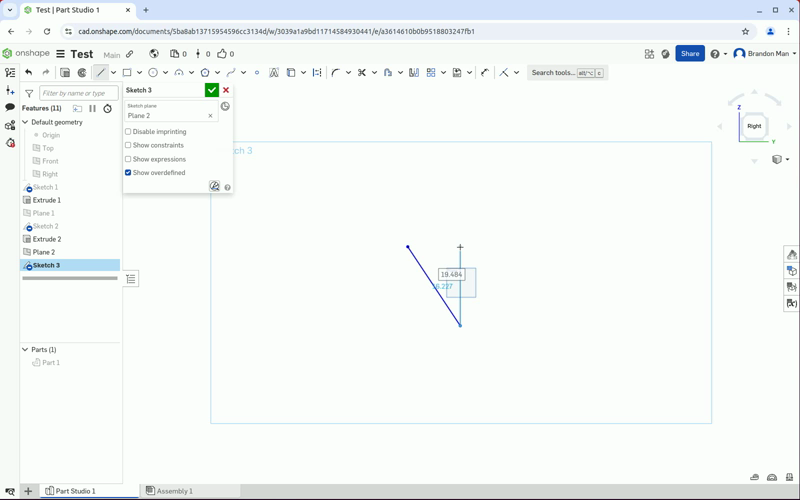
mouse_move(490, 246)
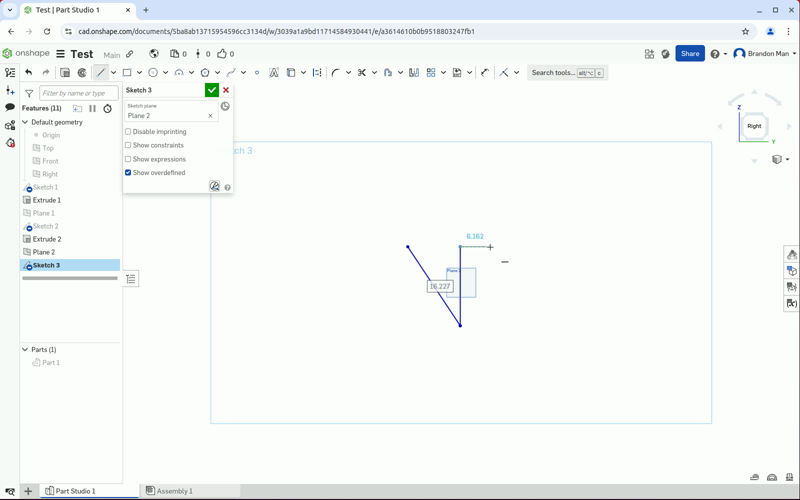
key_down(shift)
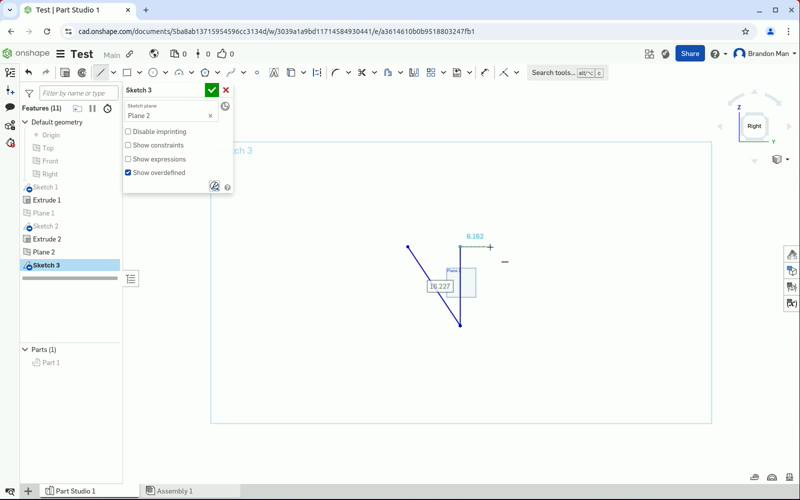
mouse_move(407, 246)
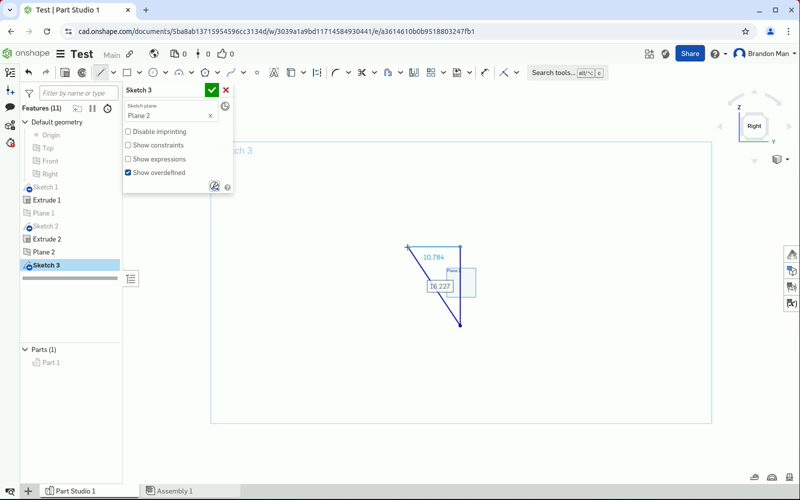
key_up(shift)
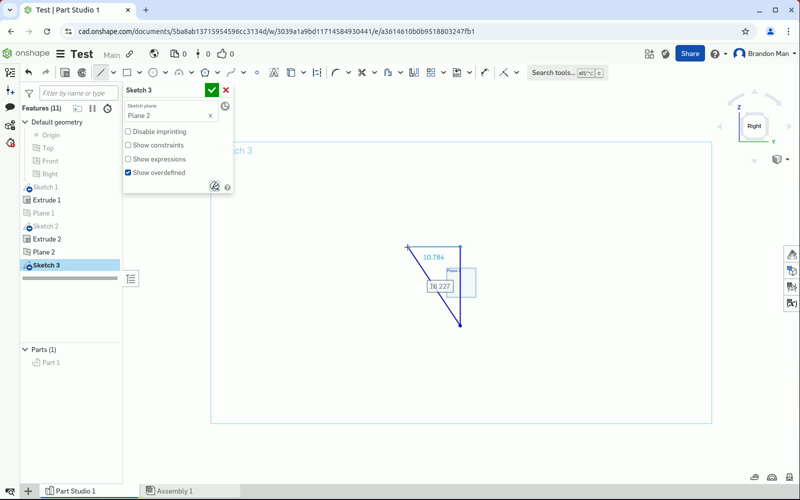
click(407, 246)
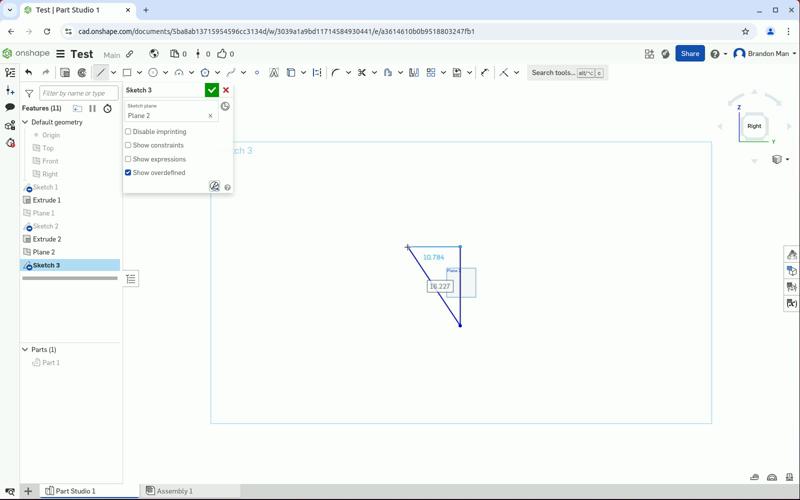
key(esc)
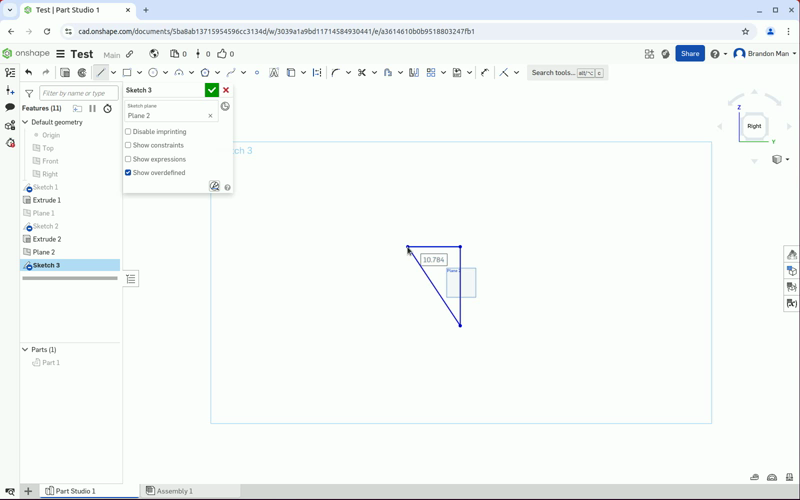
mouse_move(423, 266)
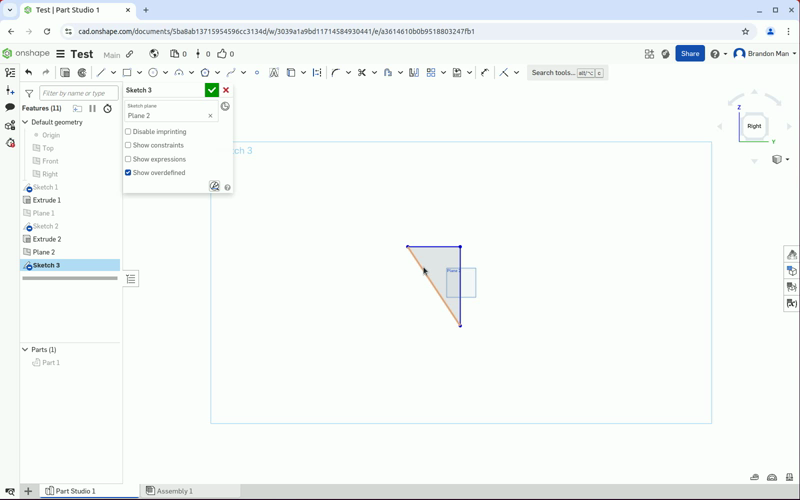
click(423, 266)
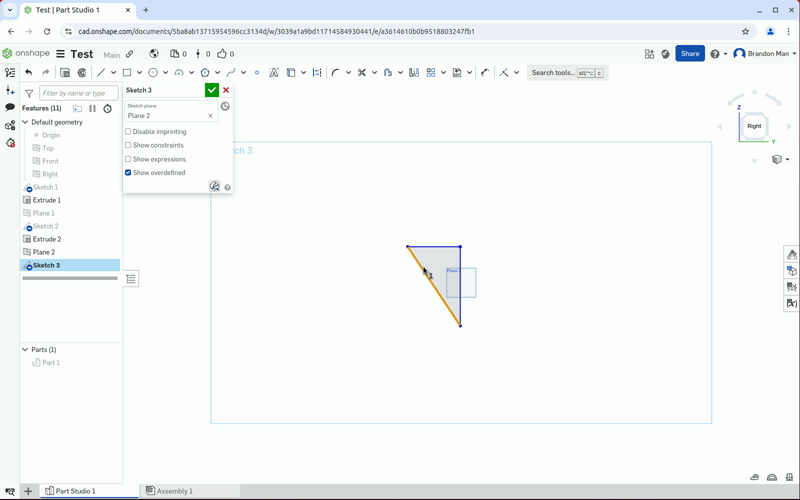
mouse_move(73, 352)
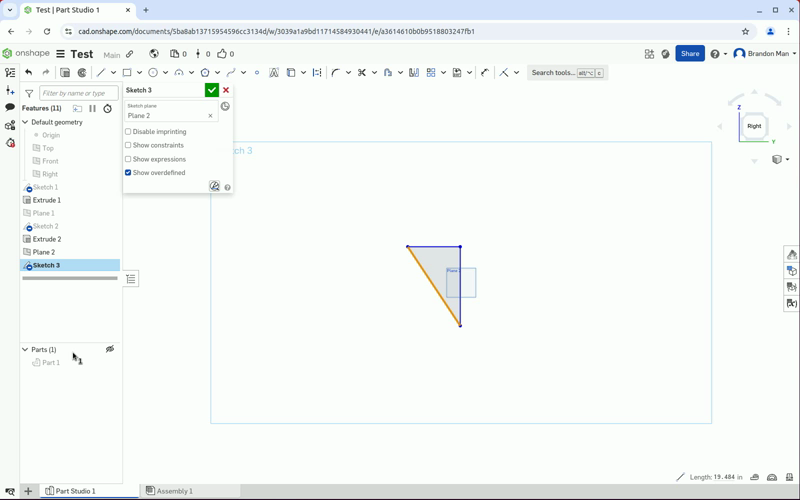
key(shift+y)
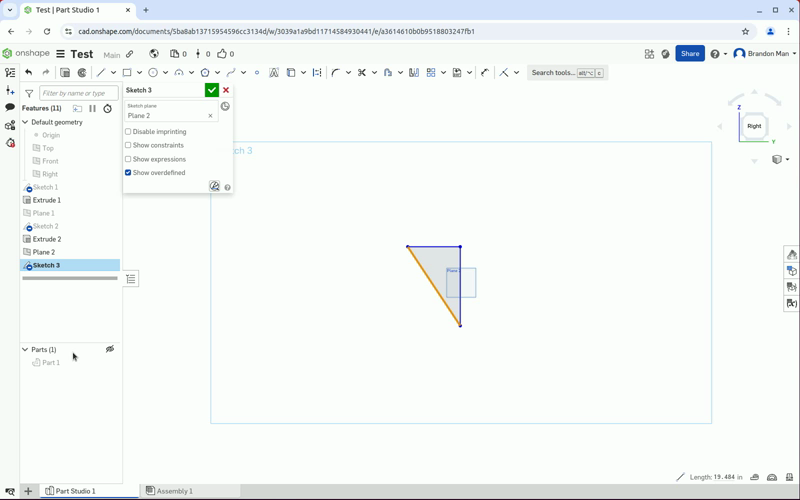
key(shift+e)
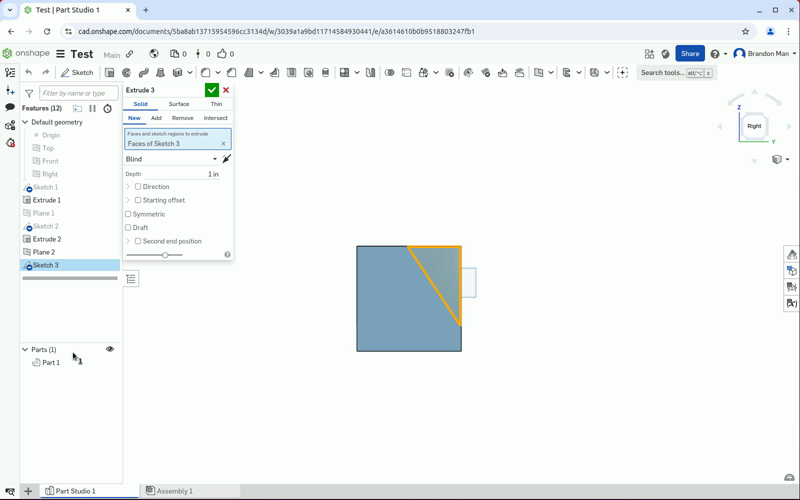
mouse_move(143, 106)
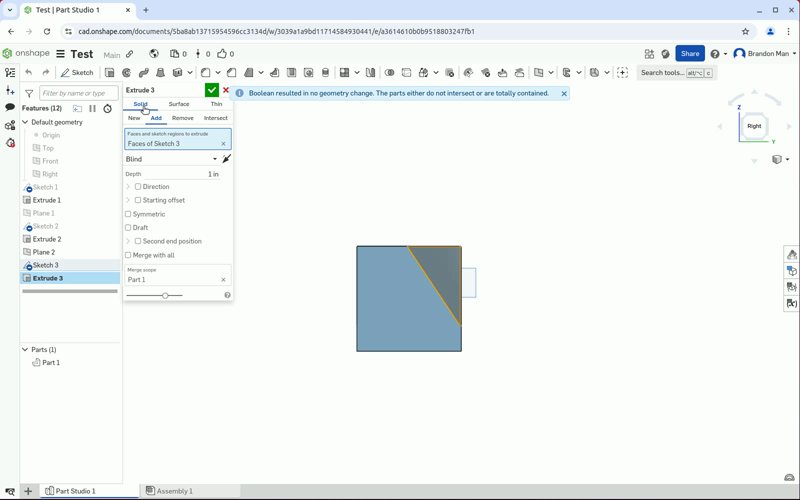
click(143, 106)
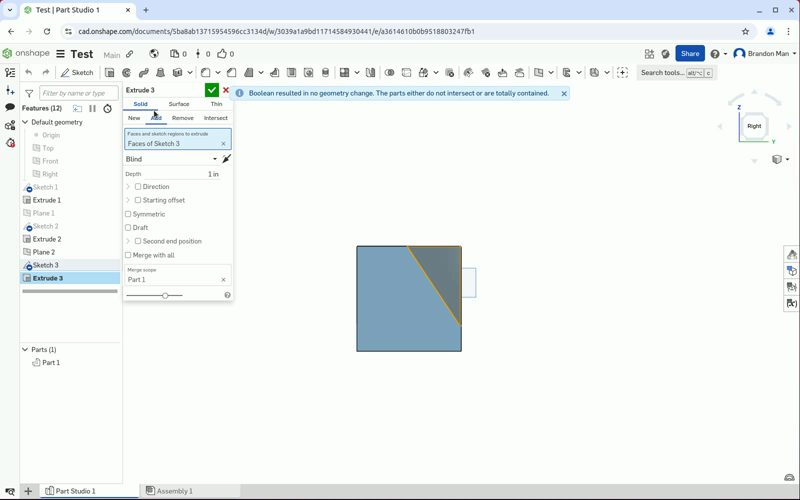
mouse_move(186, 120)
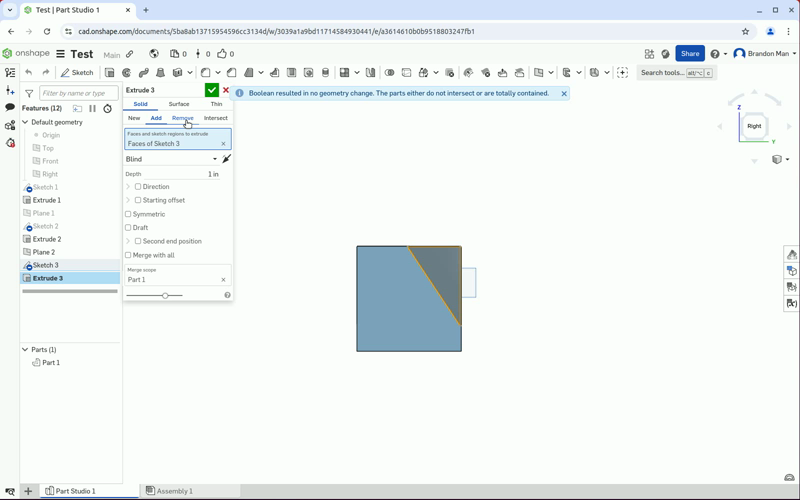
click(186, 120)
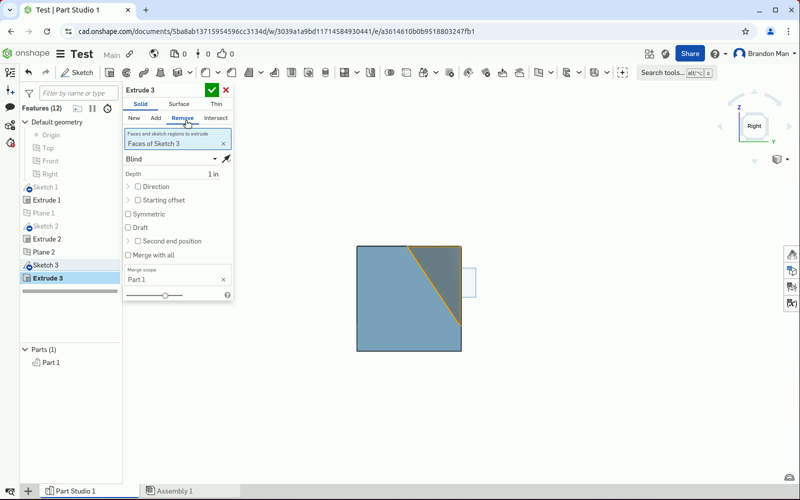
key(tab, 4)
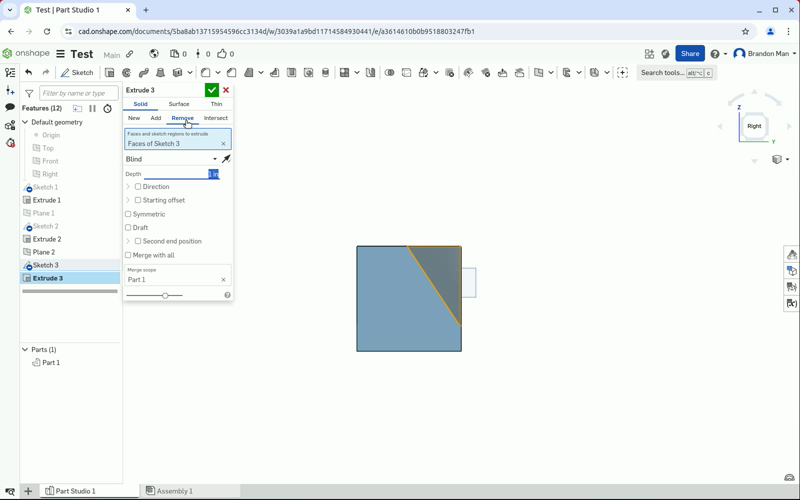
text(10.832)
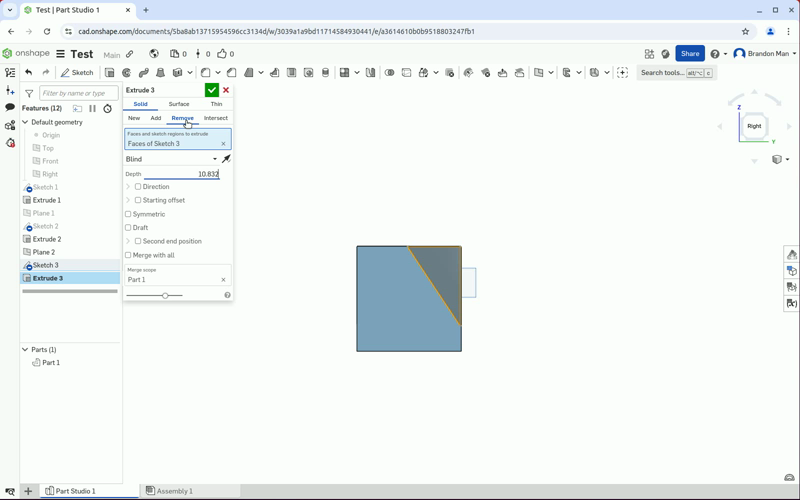
key(tab, 6)
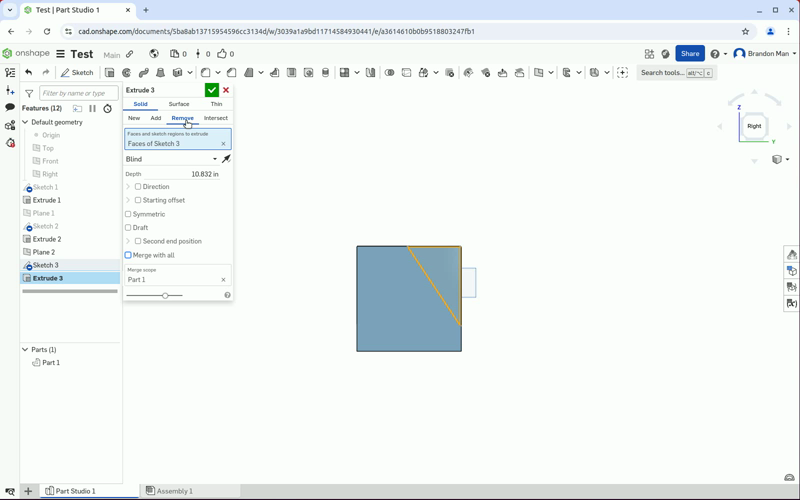
key(space)
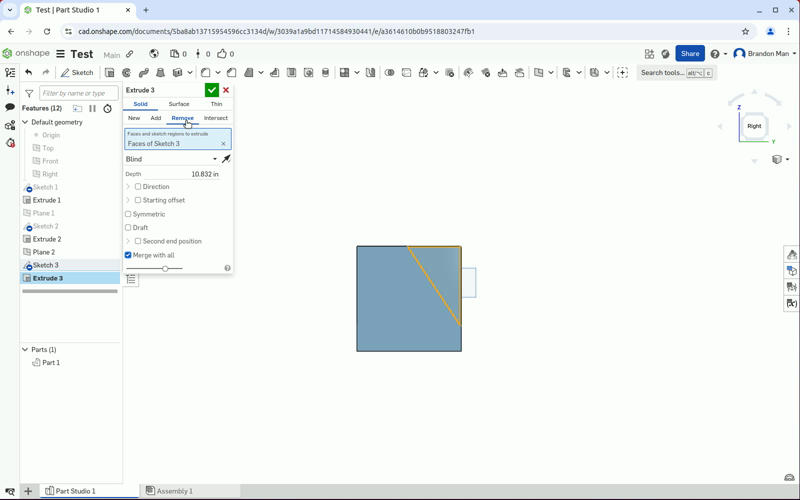
key(enter)
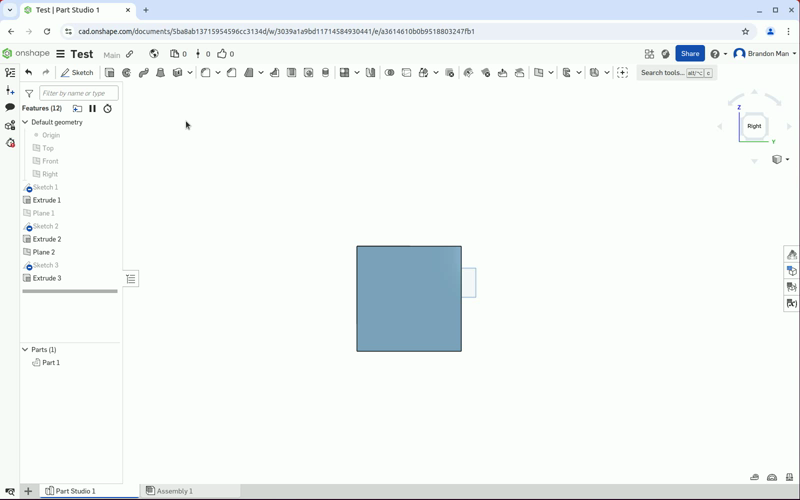
key(shift+h)
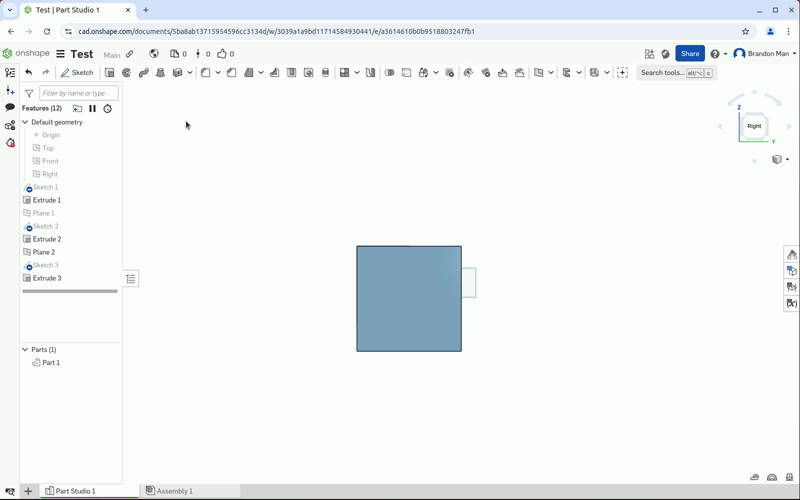
key(shift+h)
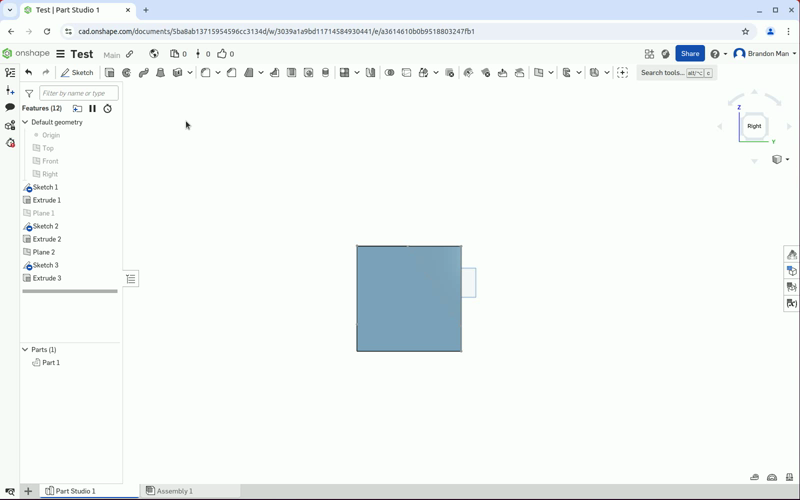
key(shift+7)
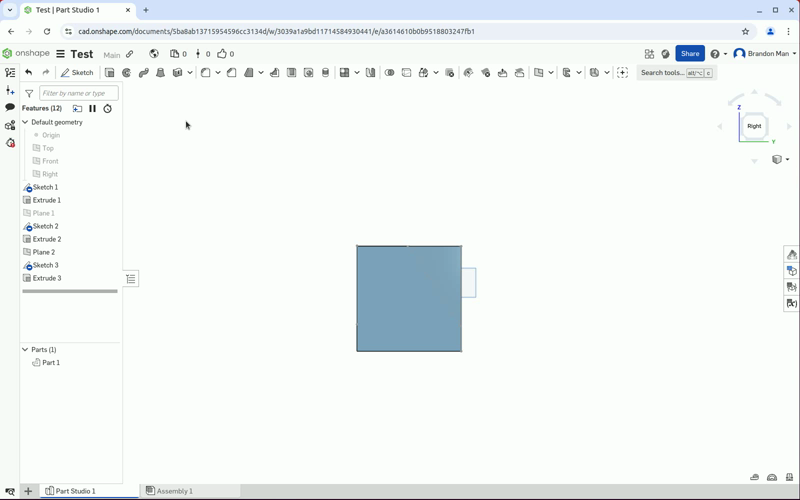
key(right, 2)
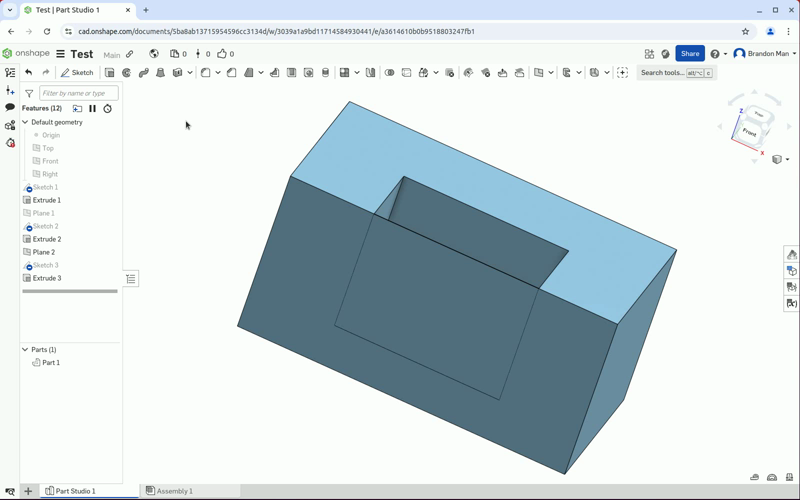
key(down, 2)
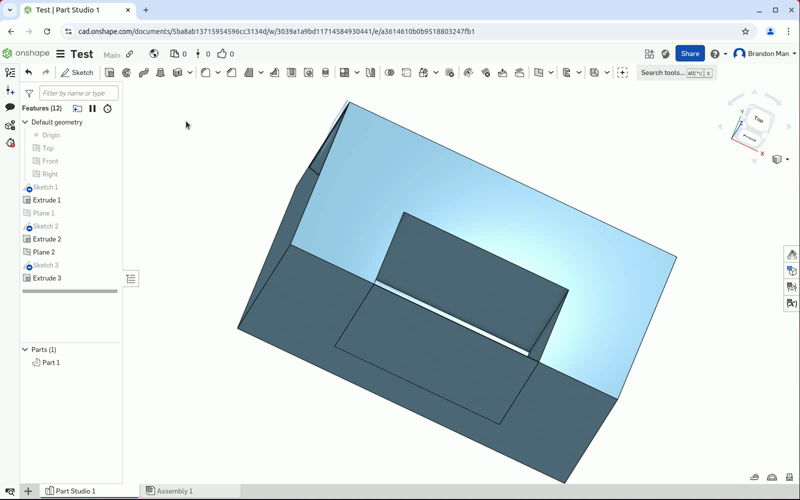
key(up, 2)
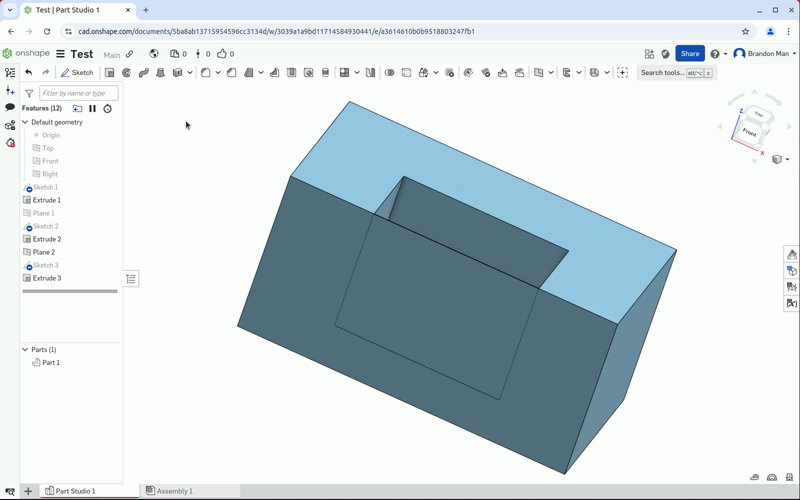
key(left, 2)
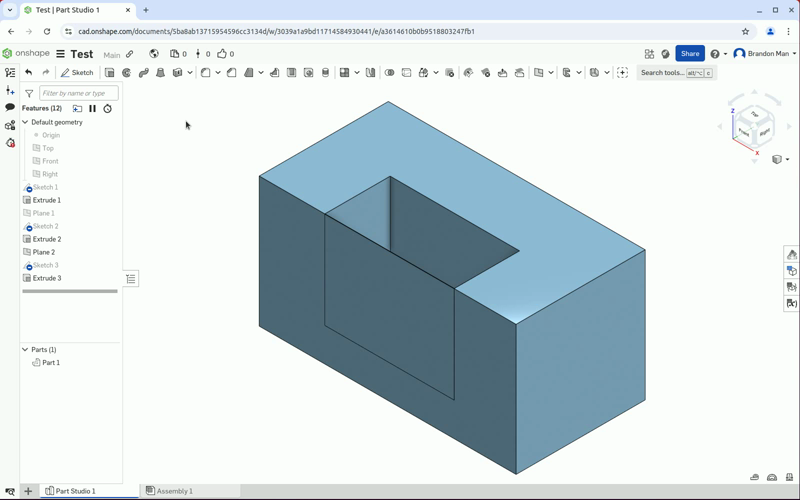
mouse_move(73, 189)
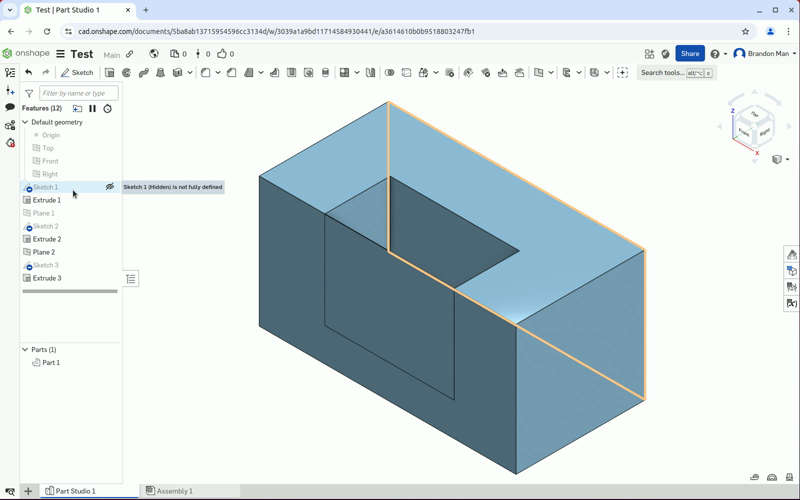
click(73, 189)